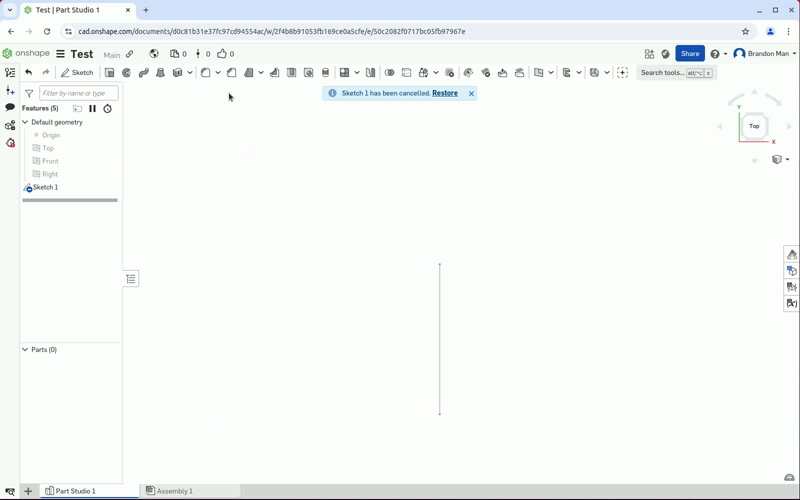
key(shift+h)
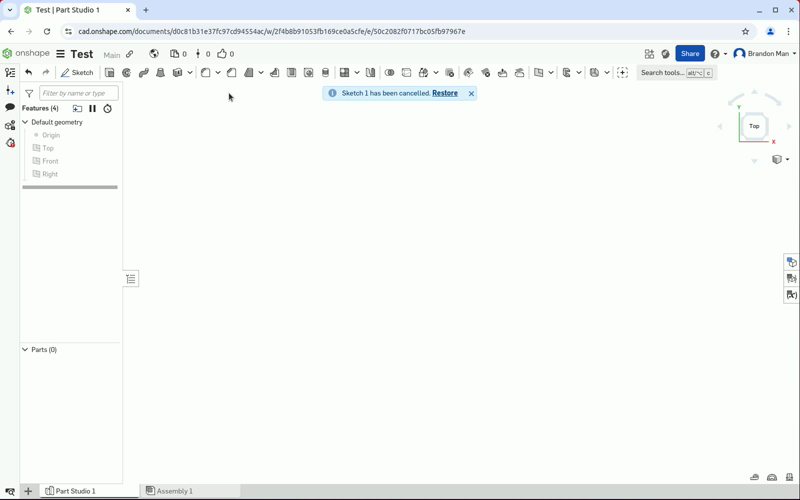
mouse_move(73, 352)
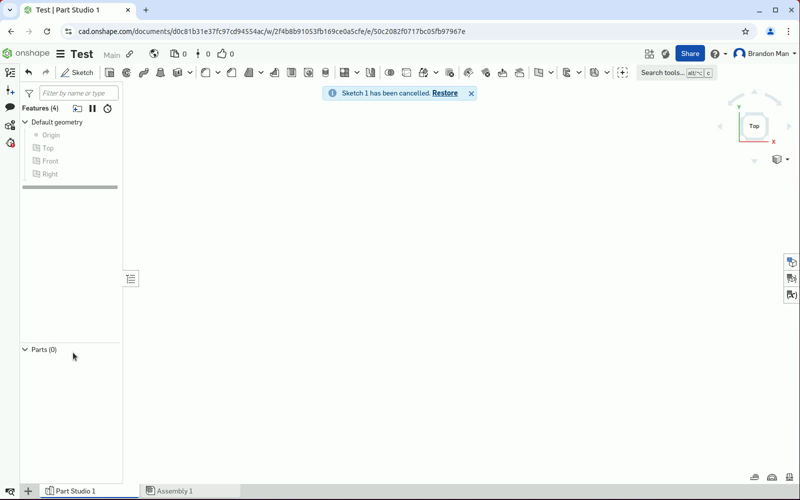
key(y)
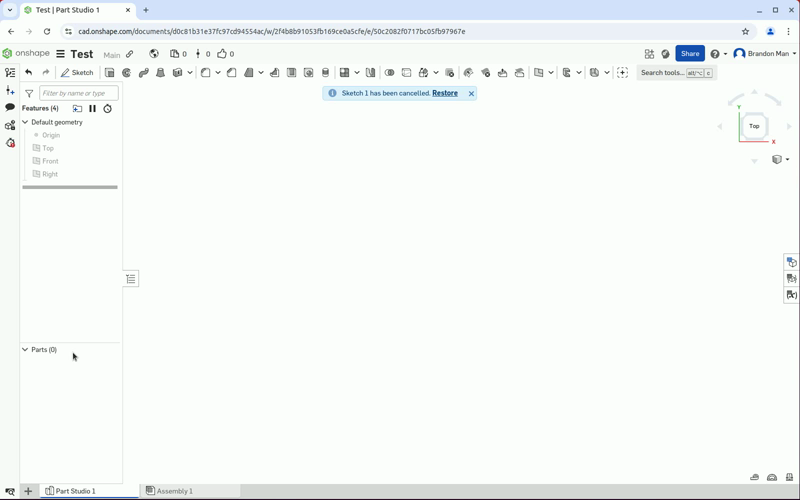
key(shift+p)
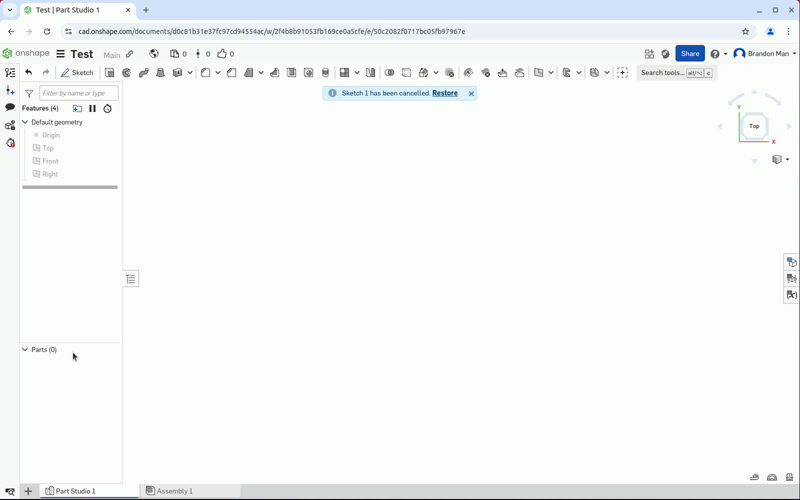
key(space)
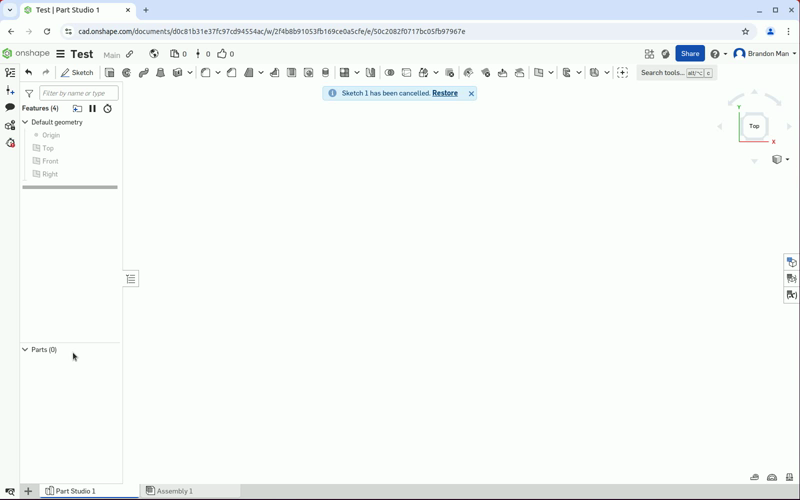
key_down(shift)
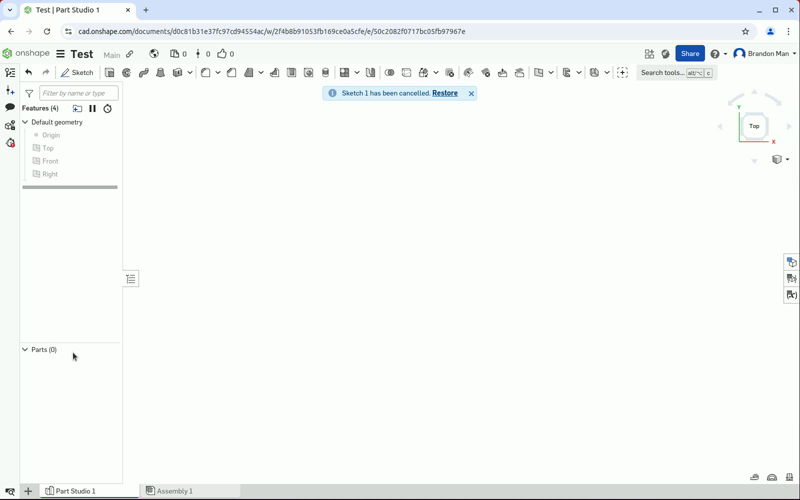
key(up)
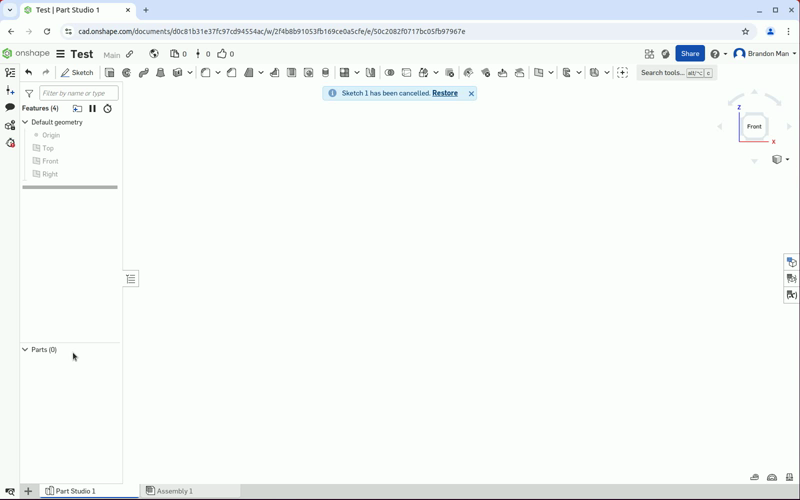
key_up(shift)
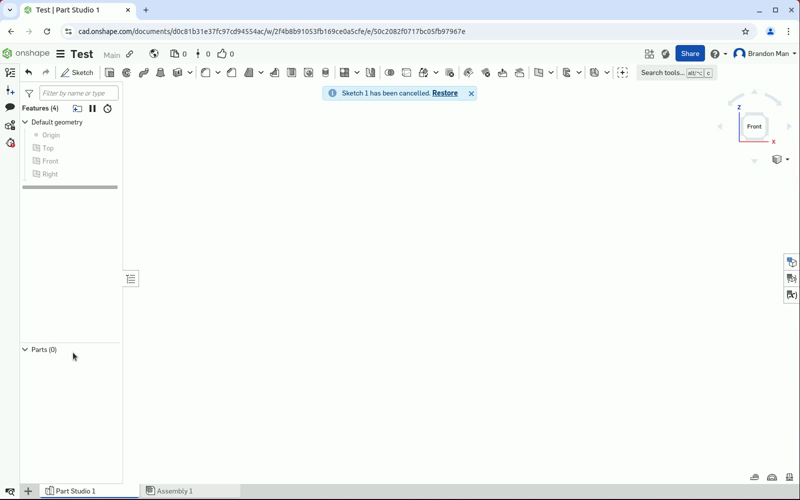
mouse_move(73, 352)
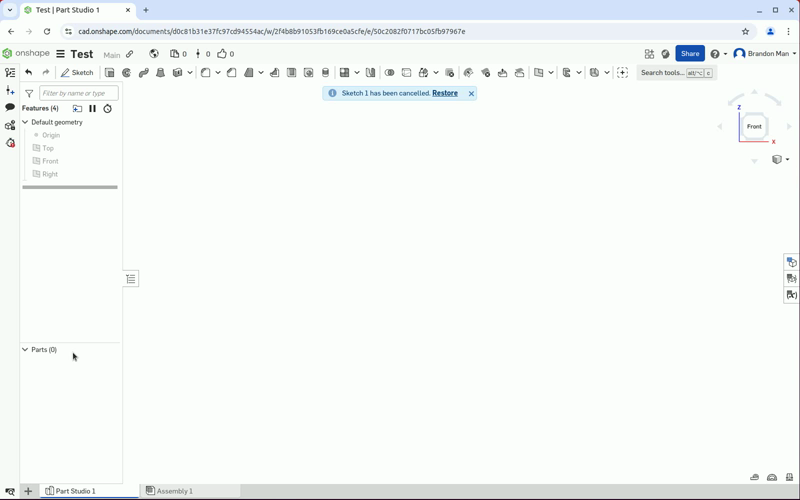
key(shift+y)
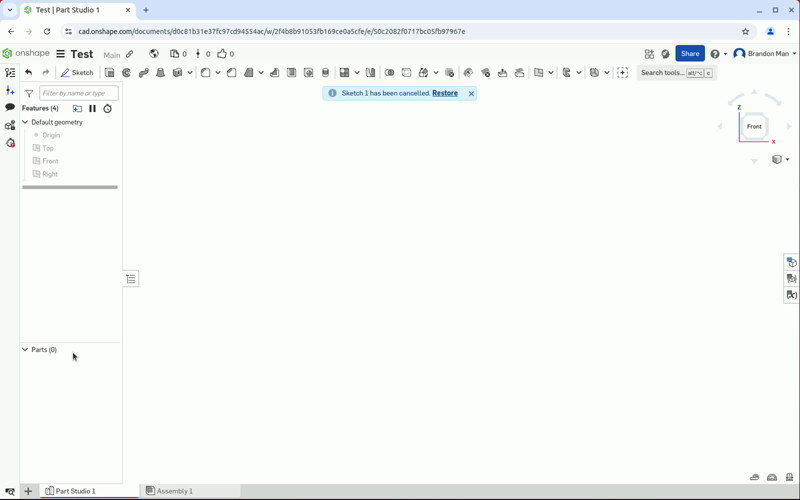
key(shift+s)
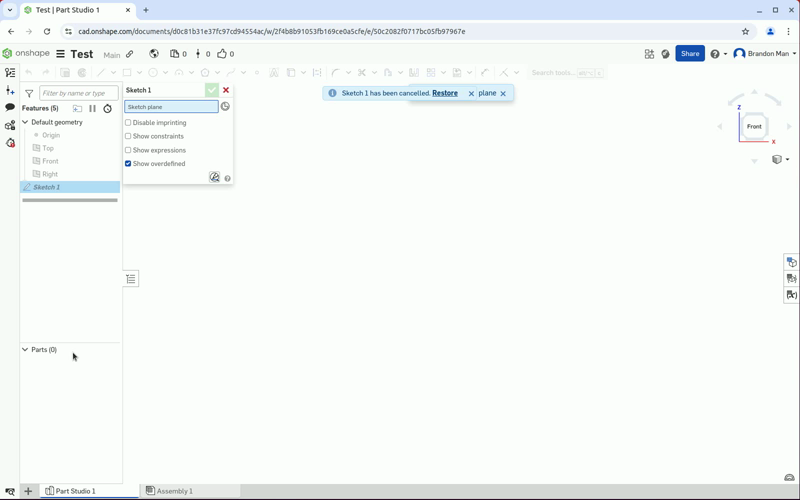
mouse_move(73, 163)
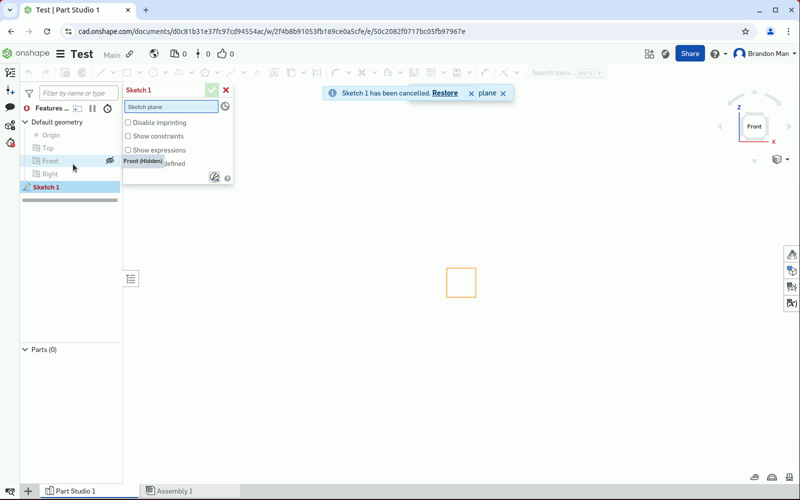
click(73, 163)
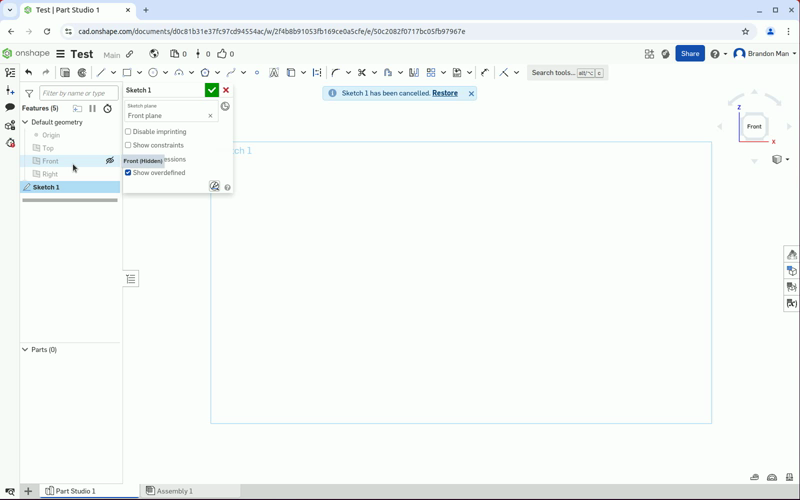
mouse_move(73, 352)
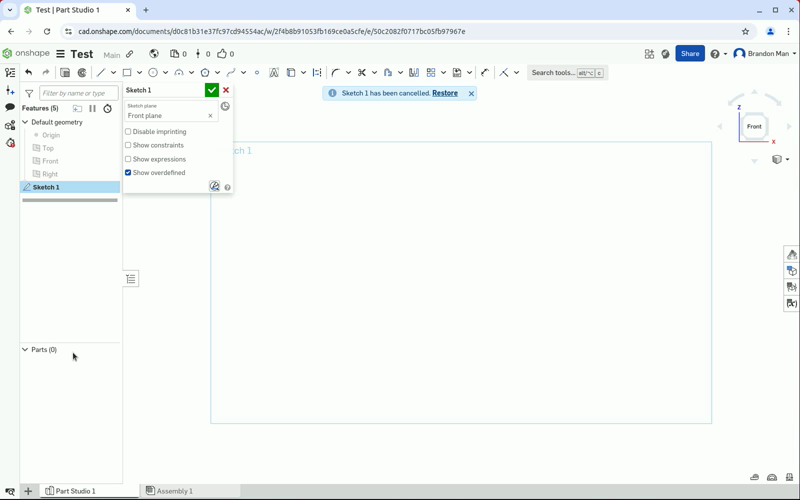
key(y)
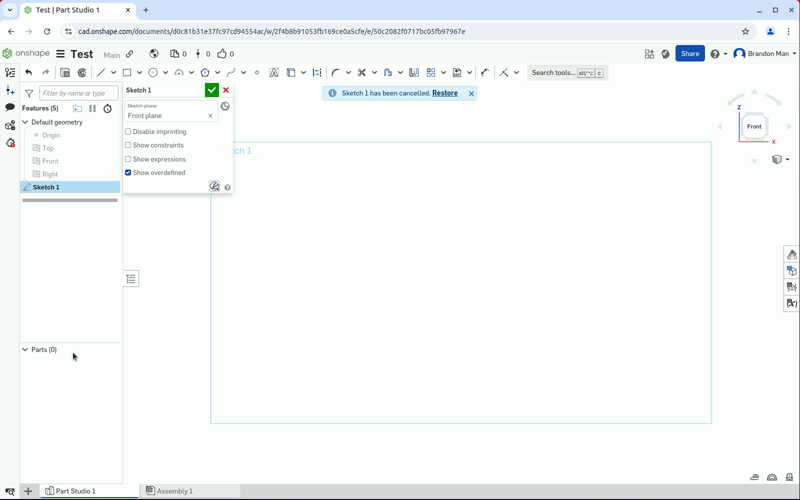
key(l)
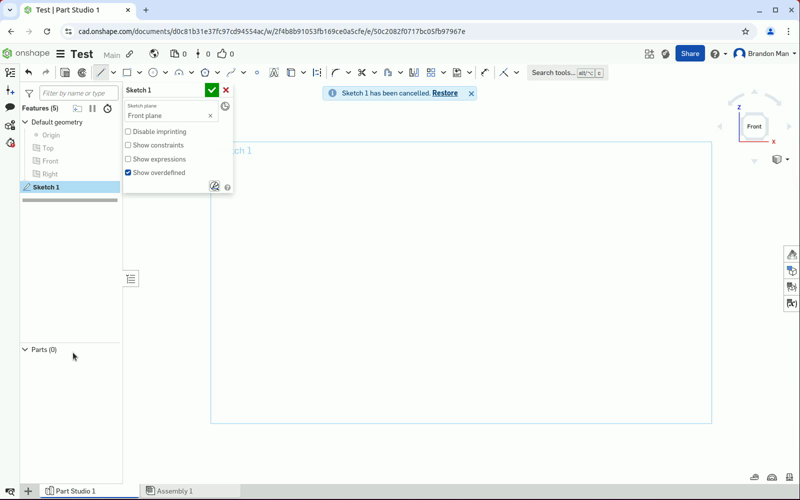
key_down(shift)
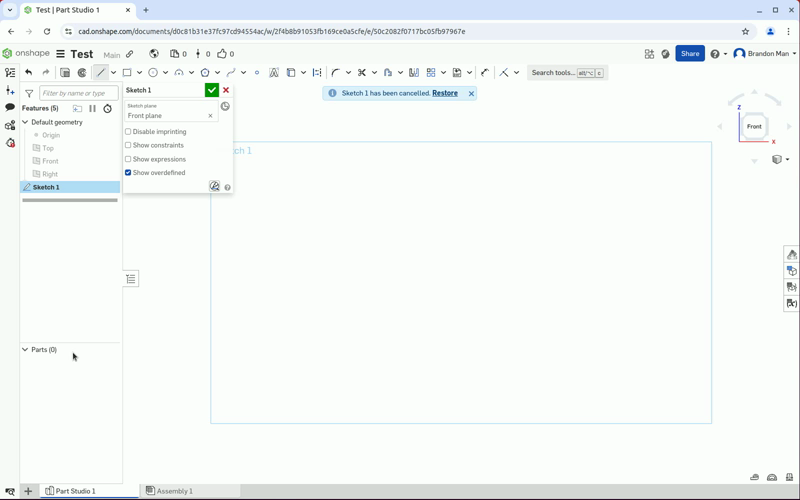
mouse_move(460, 282)
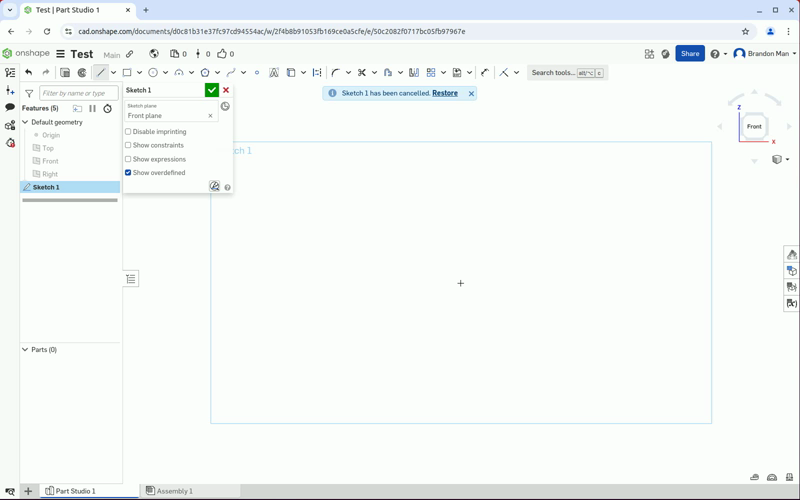
click(460, 282)
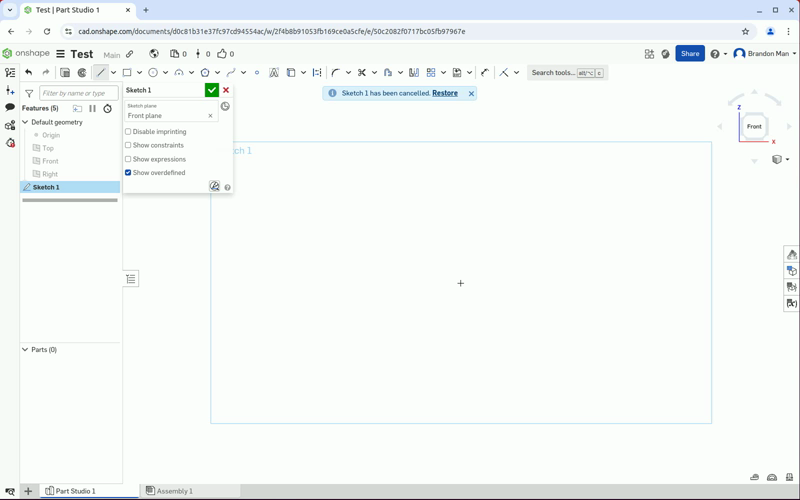
key_up(shift)
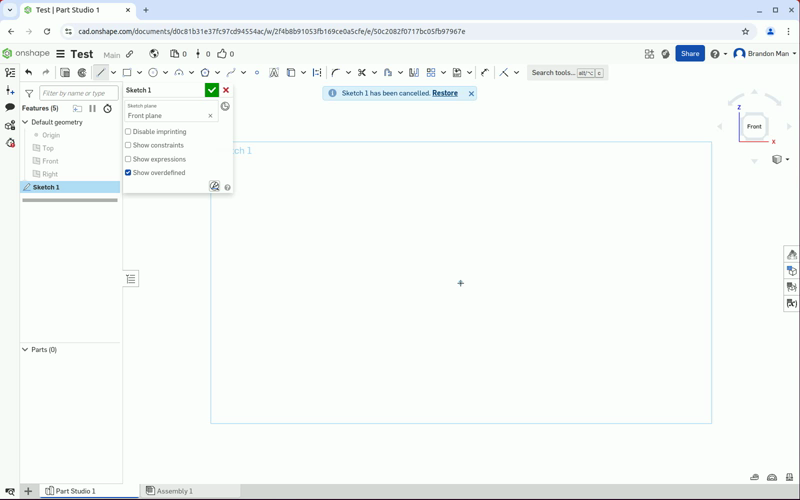
key_down(shift)
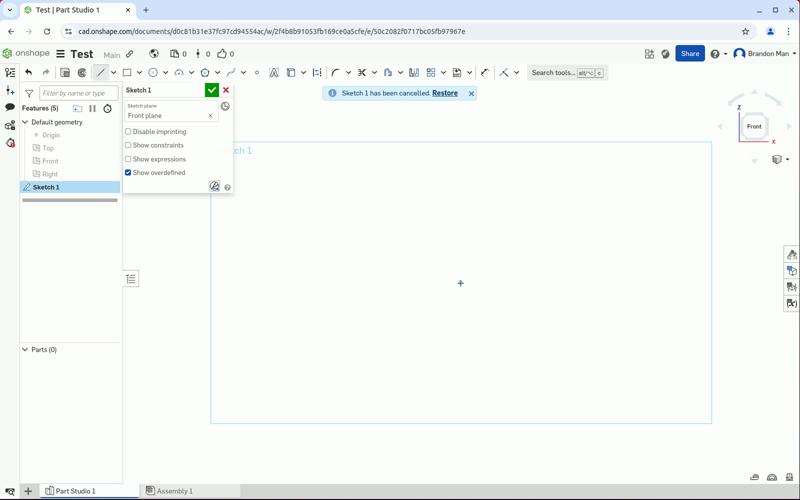
mouse_move(573, 282)
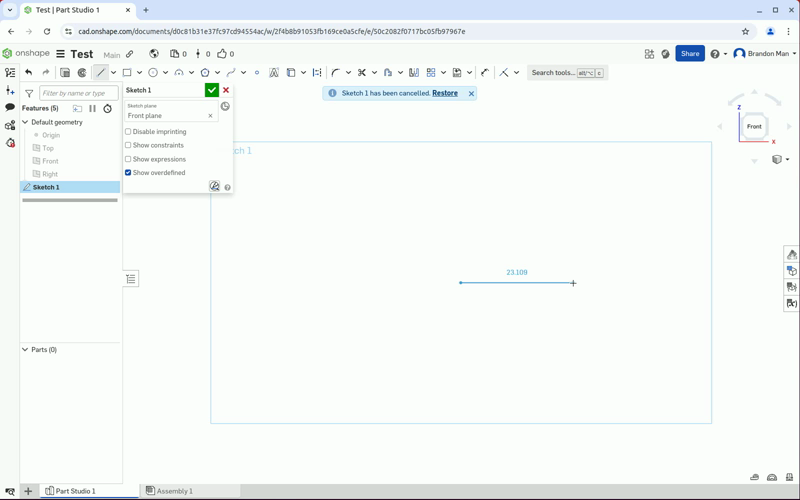
click(573, 282)
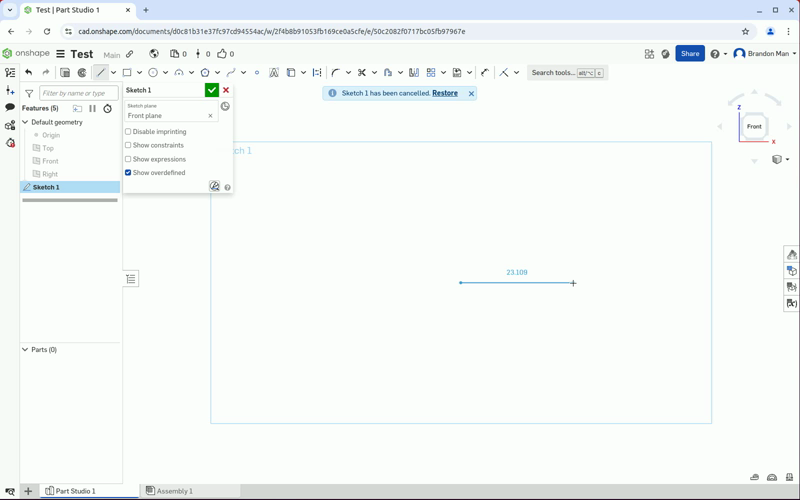
key_up(shift)
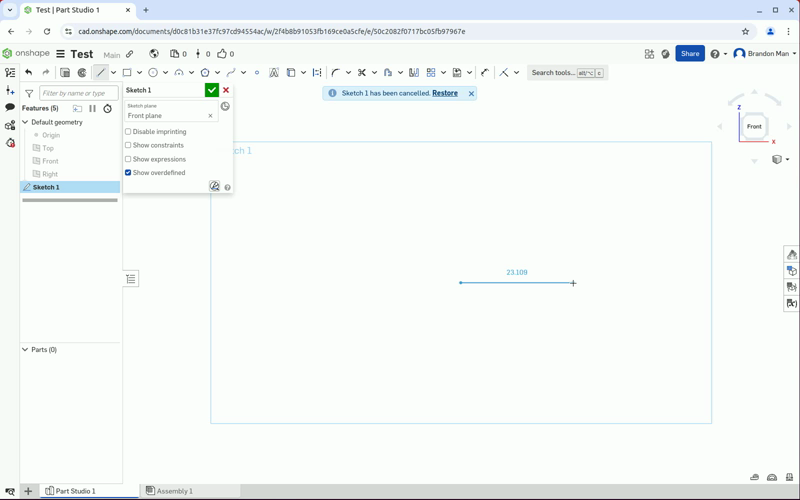
key_down(shift)
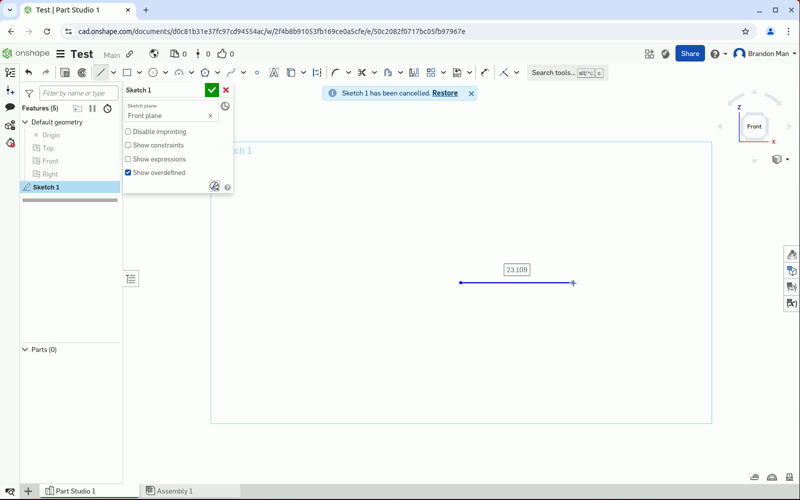
mouse_move(573, 170)
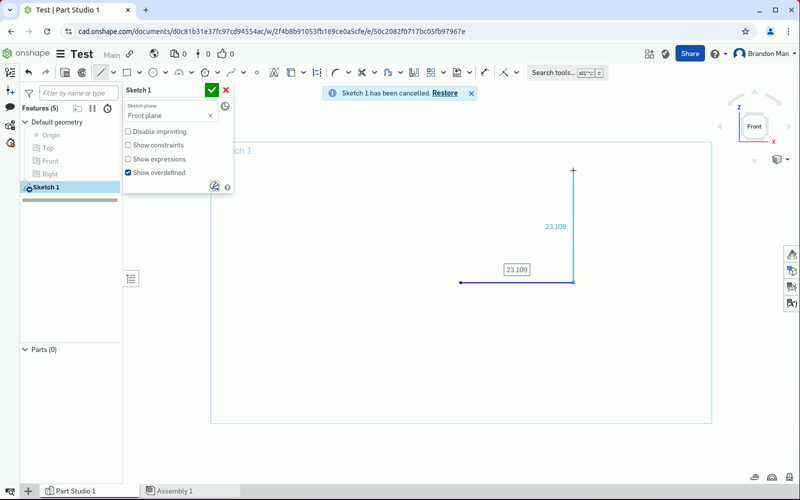
click(573, 170)
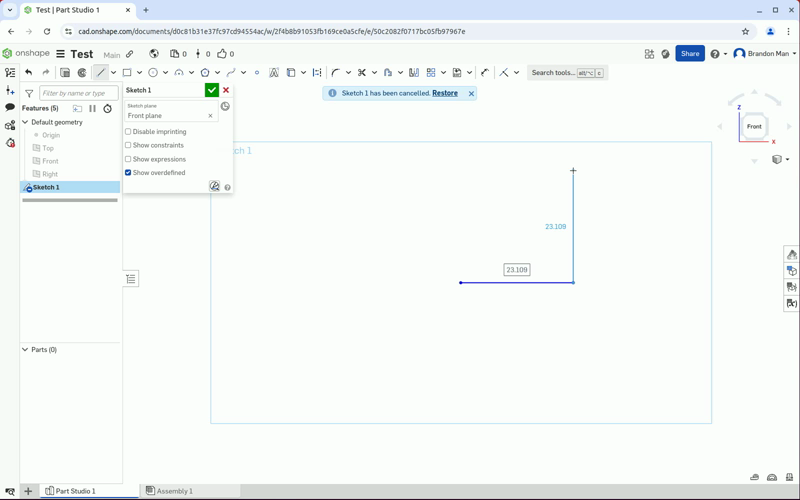
key_up(shift)
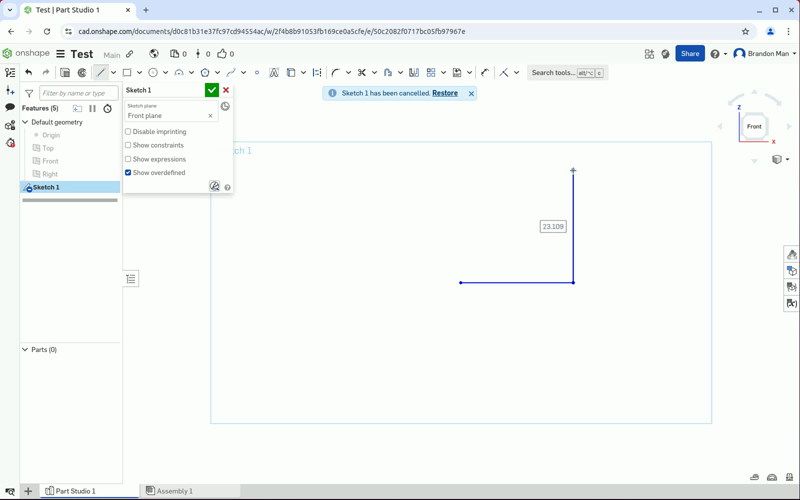
key_down(shift)
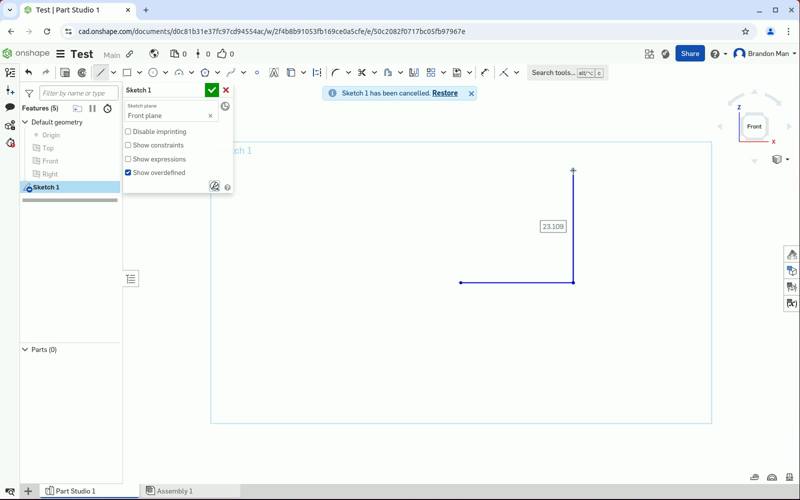
mouse_move(460, 170)
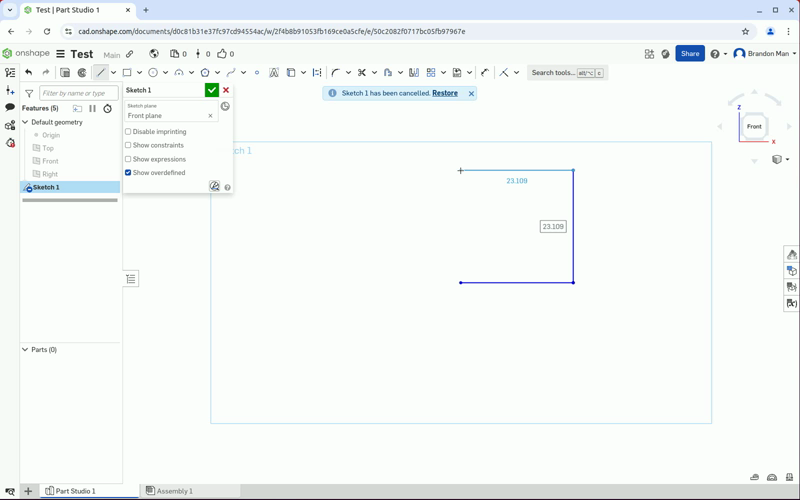
click(460, 170)
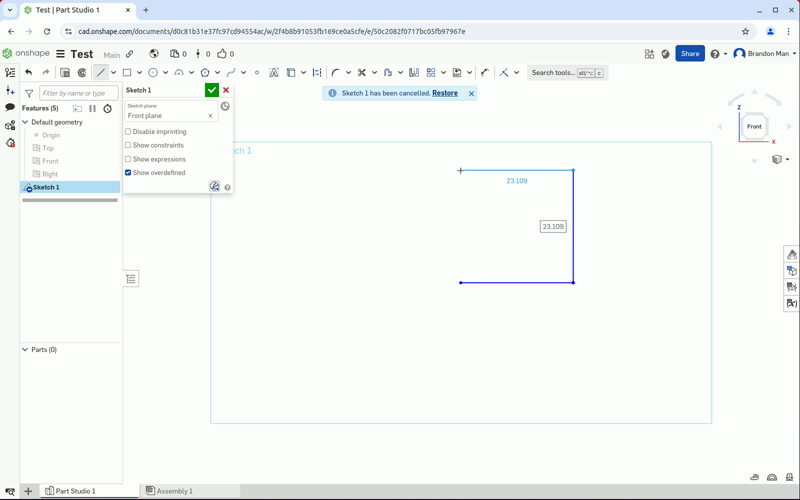
key_up(shift)
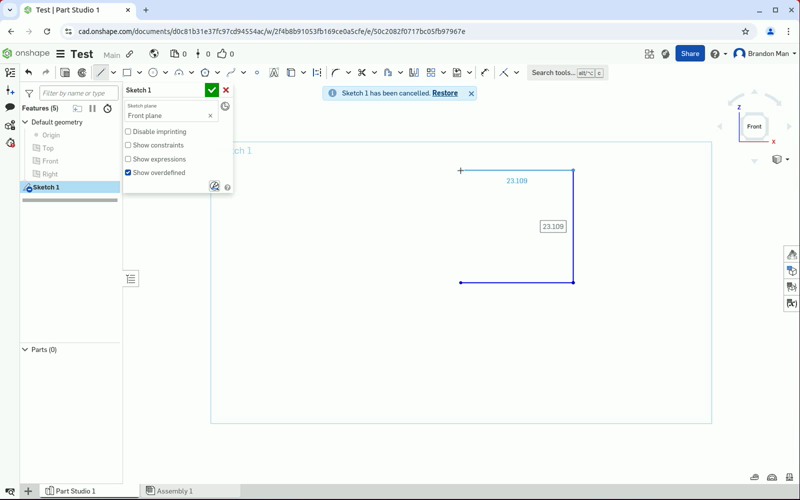
key_down(shift)
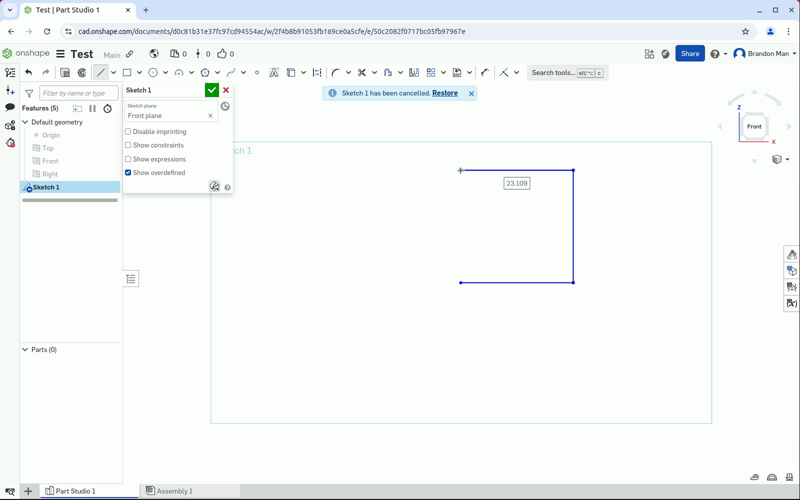
mouse_move(460, 282)
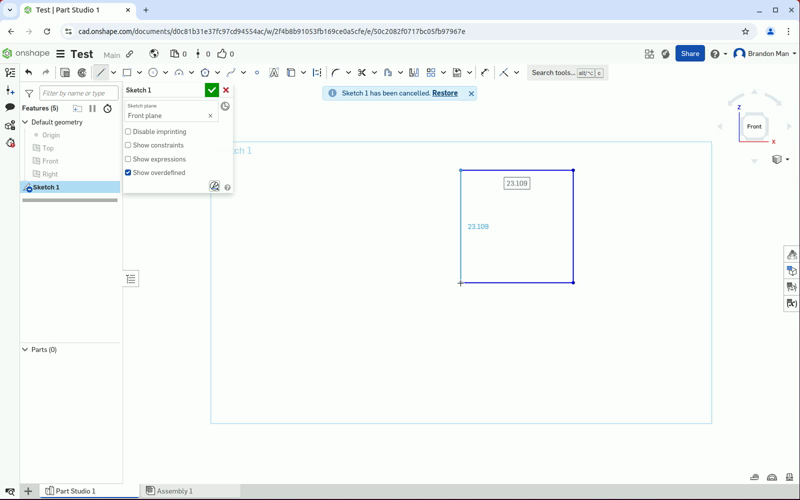
key_up(shift)
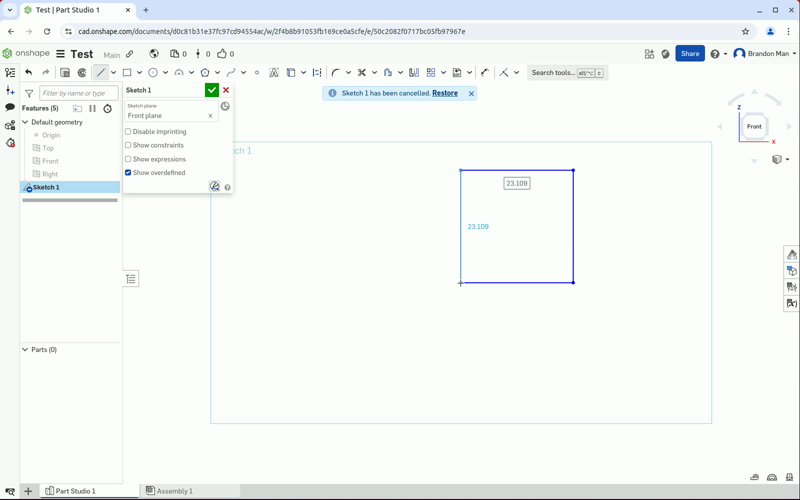
click(460, 282)
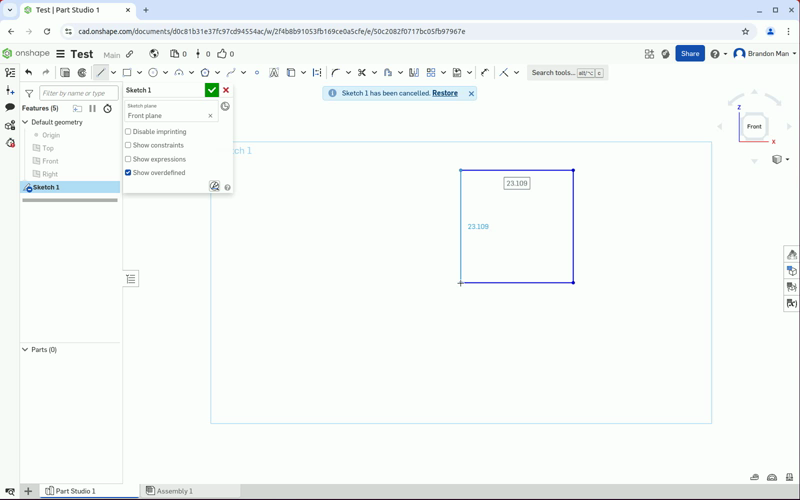
key(esc)
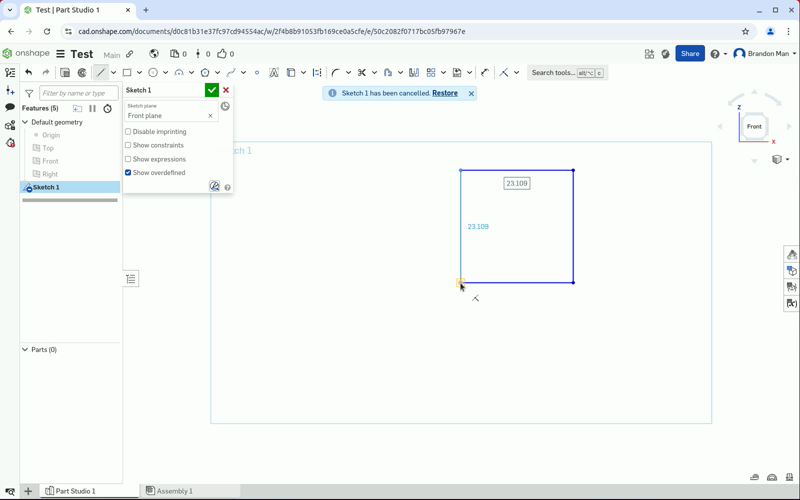
mouse_move(526, 260)
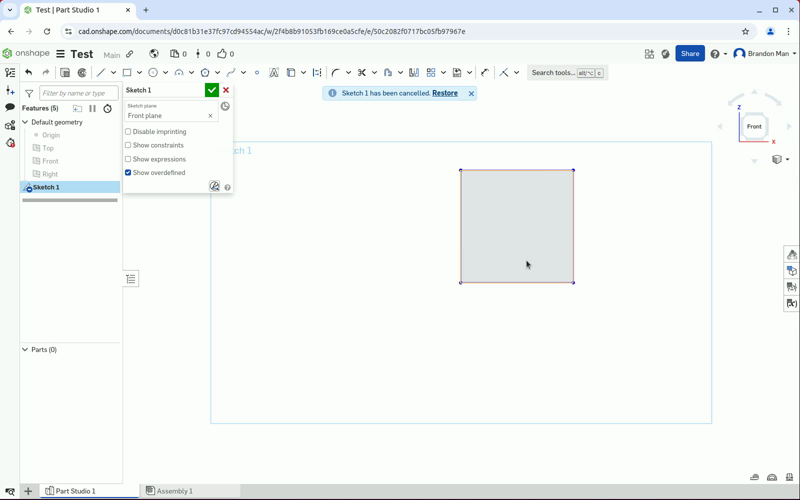
click(526, 260)
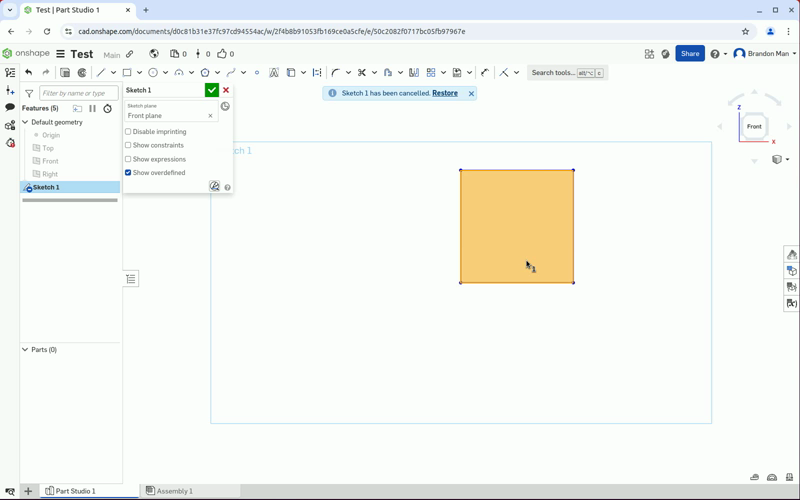
mouse_move(73, 352)
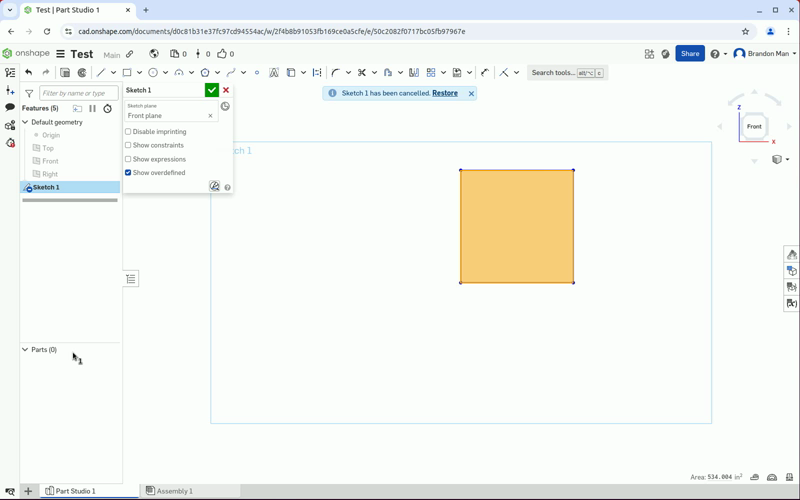
key(shift+y)
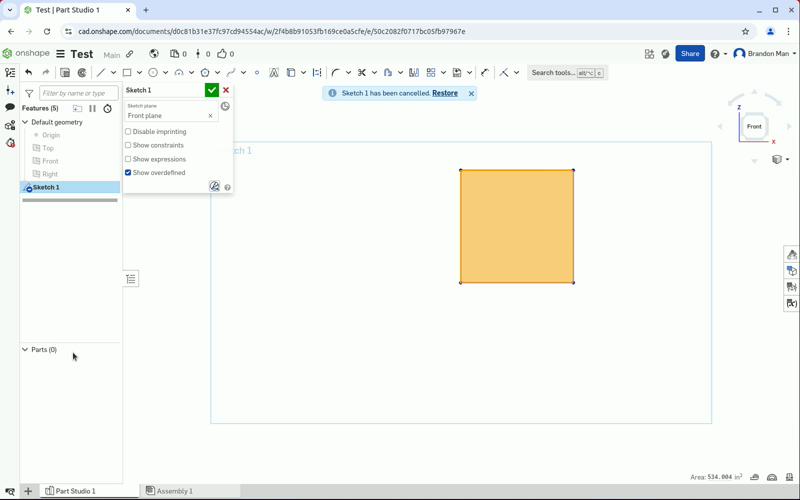
key(shift+e)
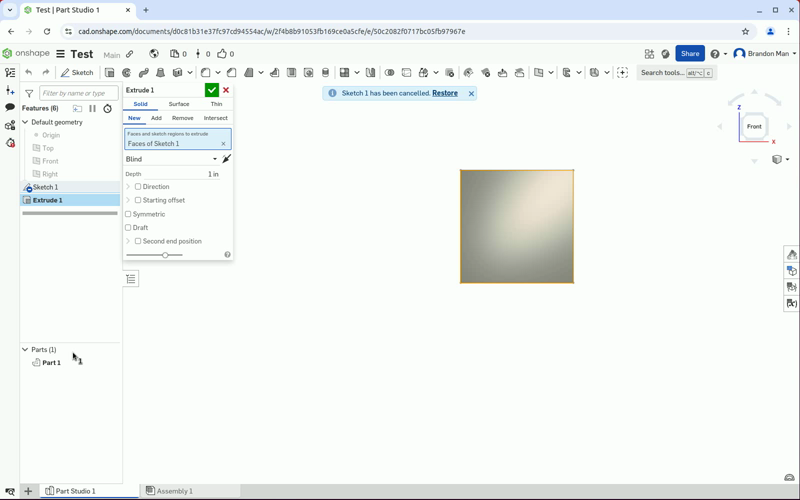
mouse_move(143, 106)
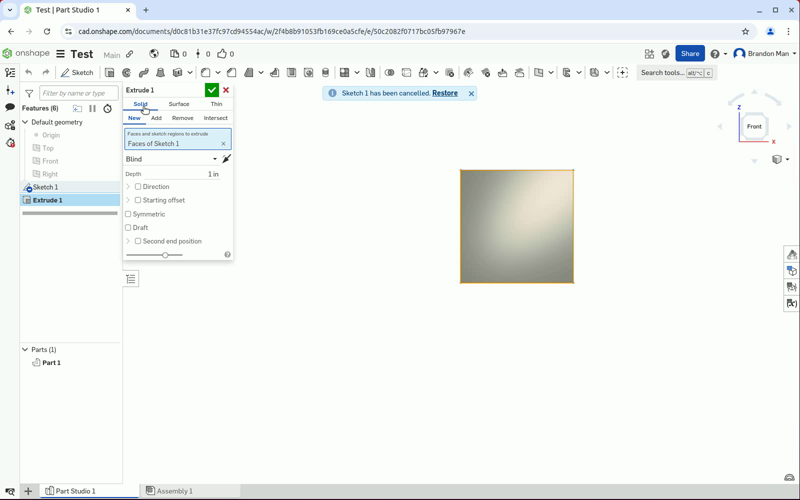
click(143, 106)
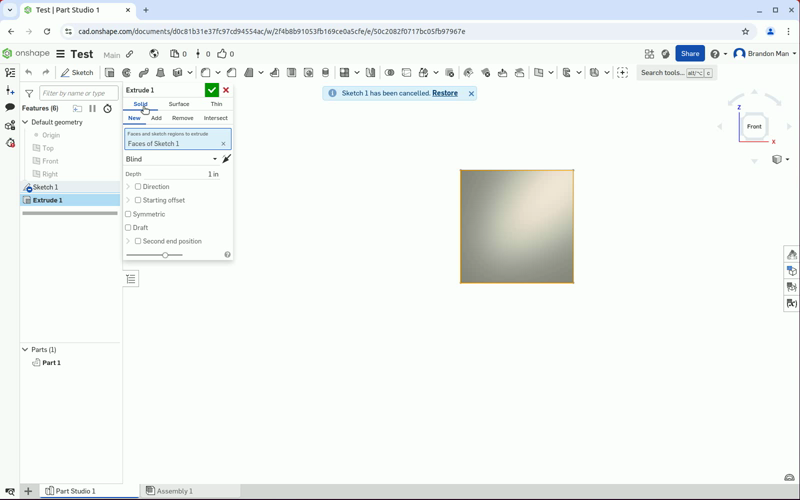
mouse_move(137, 120)
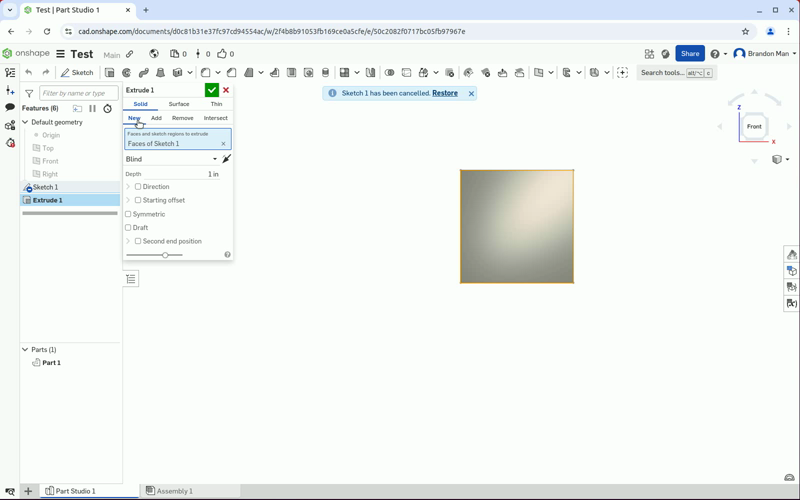
click(137, 120)
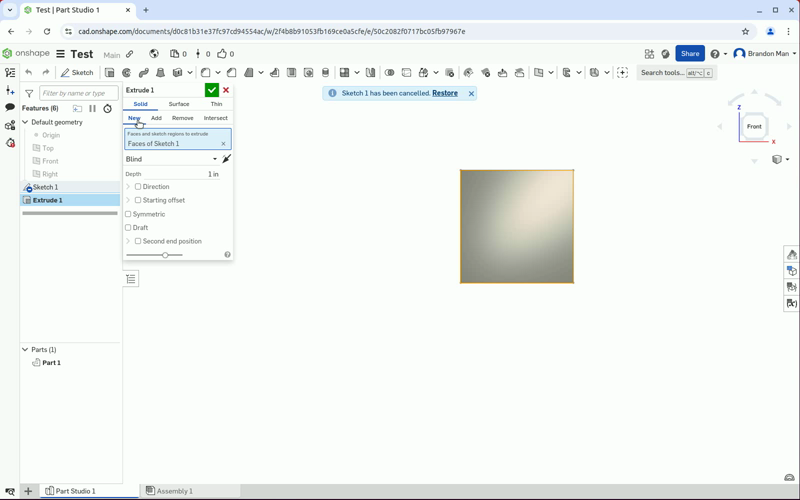
key(tab, 4)
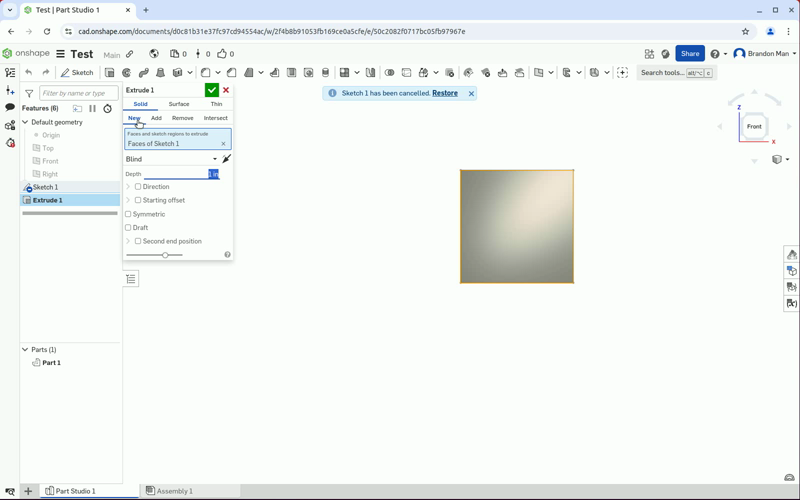
text(23.108)
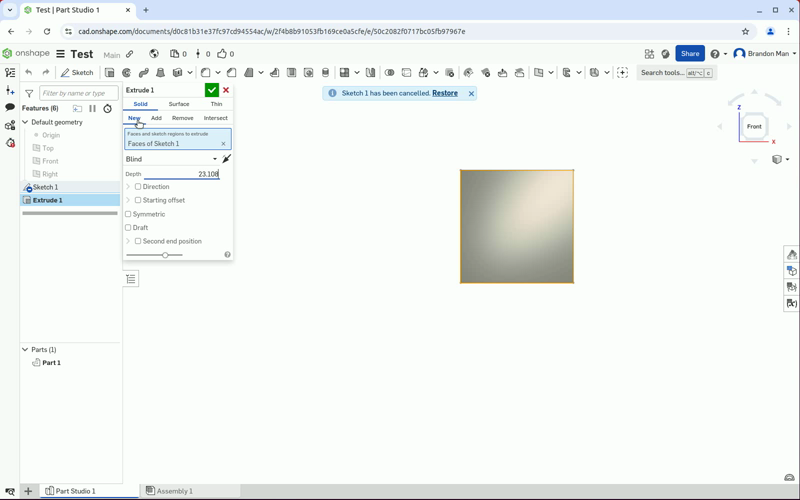
key(enter)
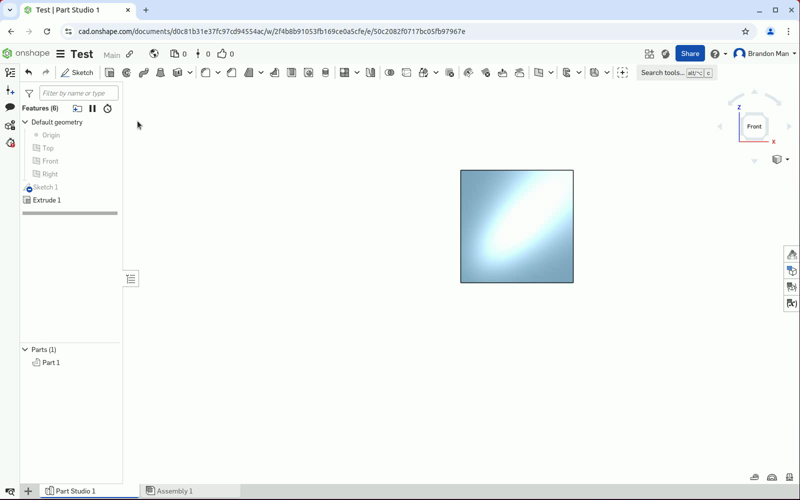
key(shift+h)
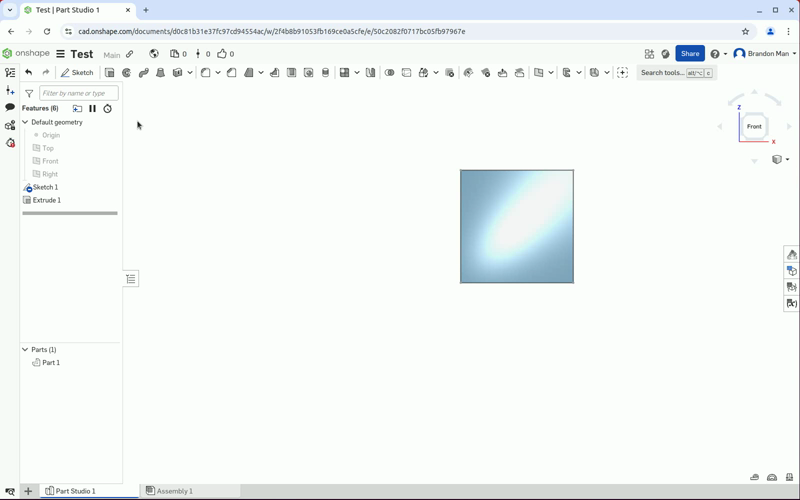
key(shift+h)
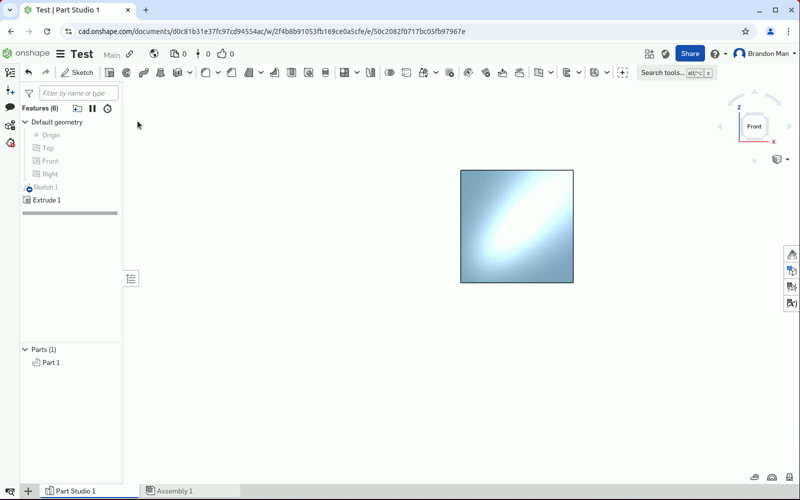
mouse_move(73, 189)
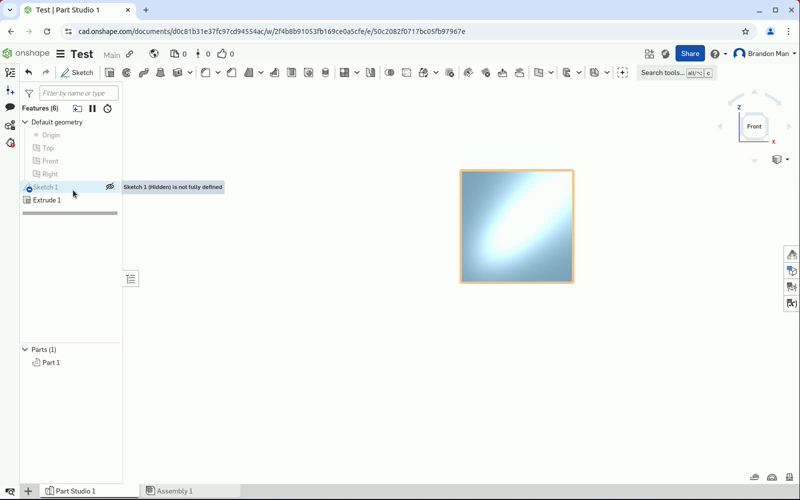
click(73, 189)
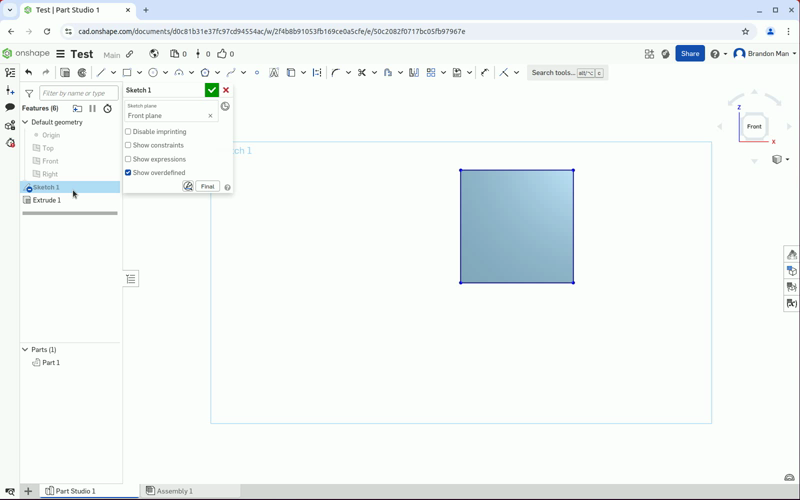
mouse_move(229, 92)
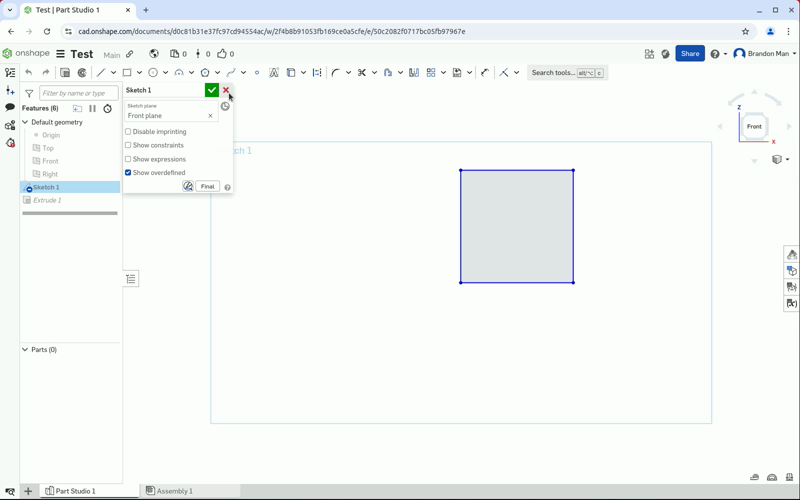
click(229, 92)
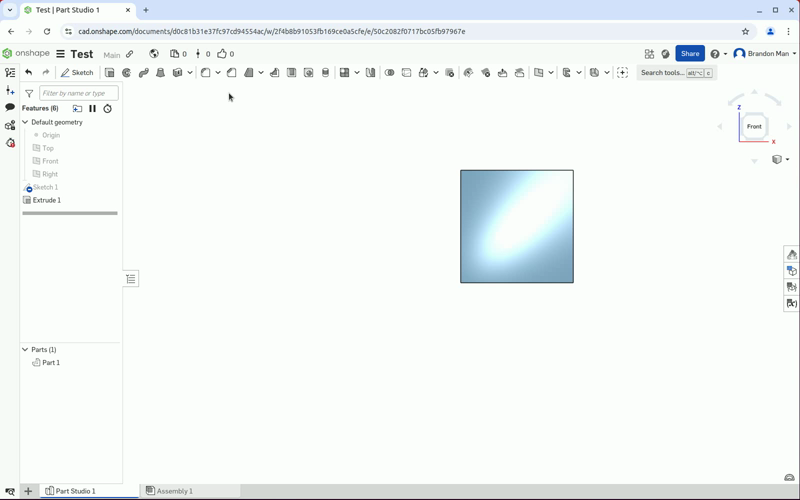
mouse_move(73, 352)
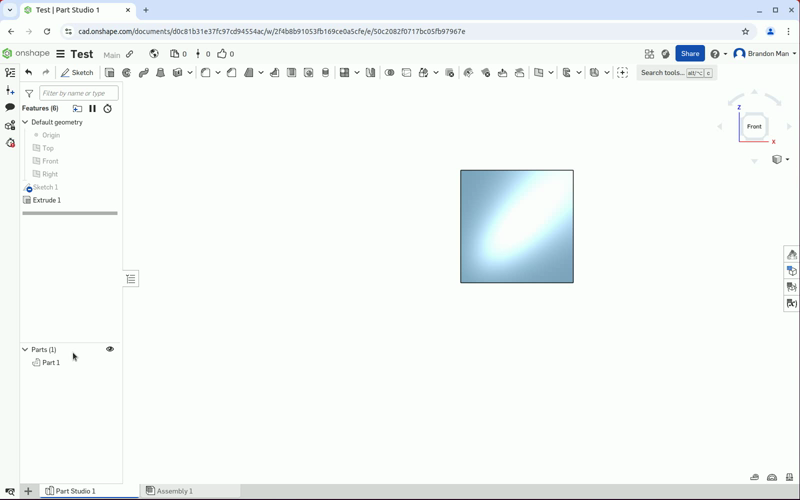
key(y)
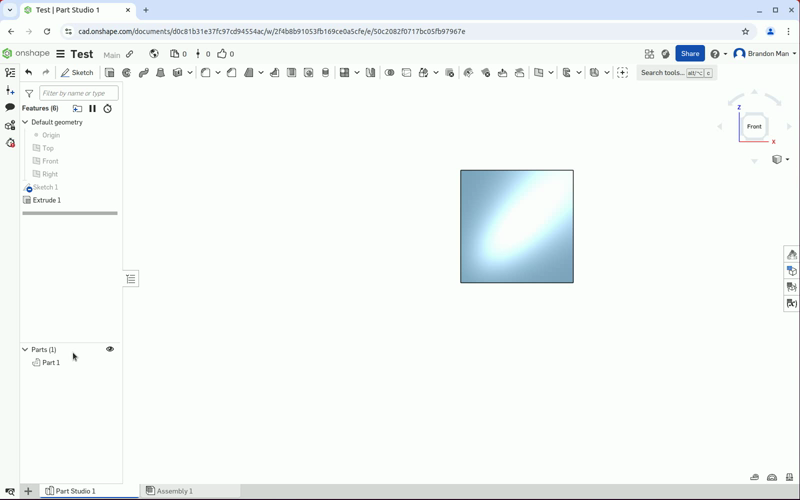
key(shift+p)
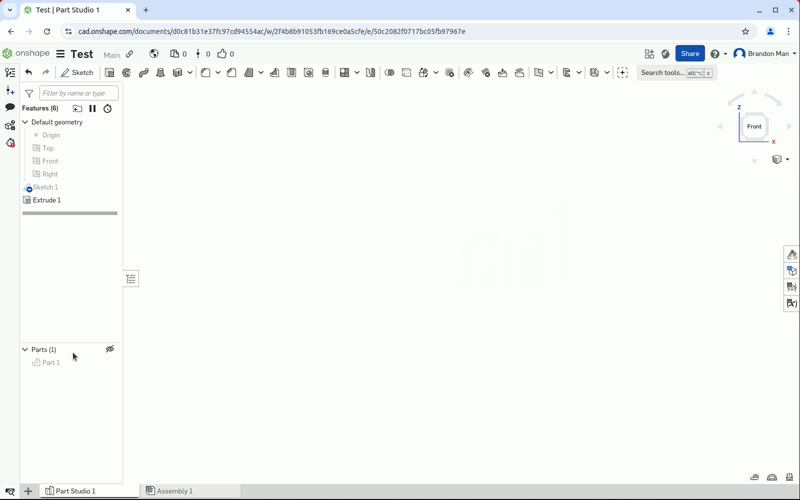
key(space)
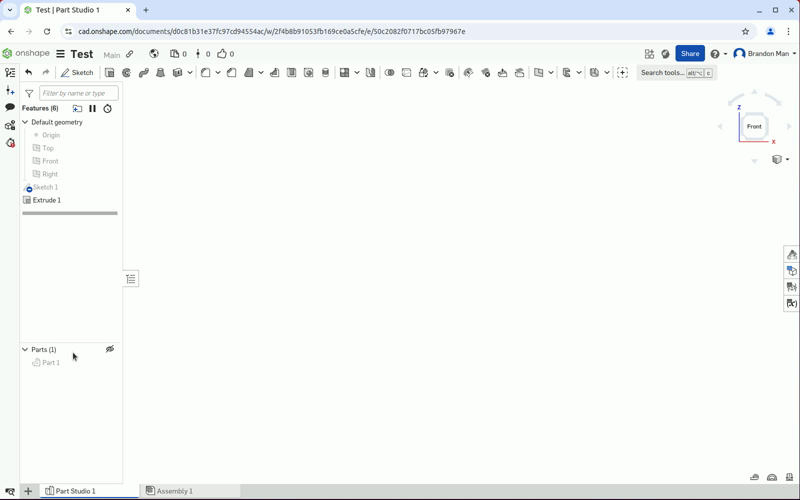
key_down(shift)
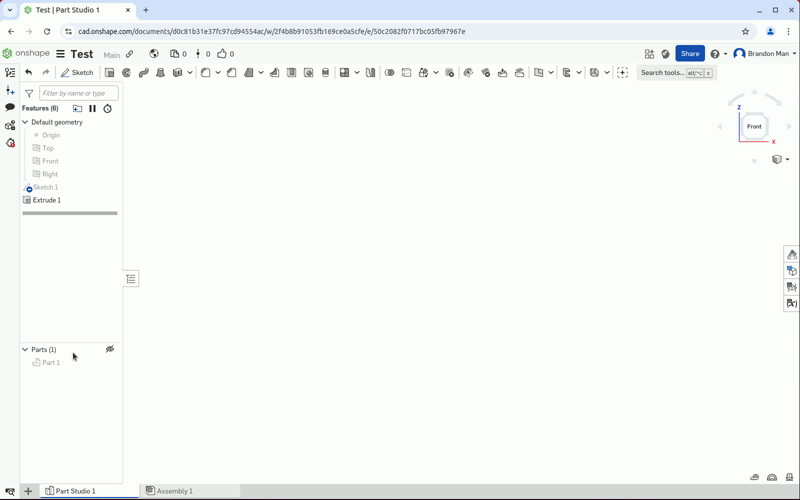
key(left)
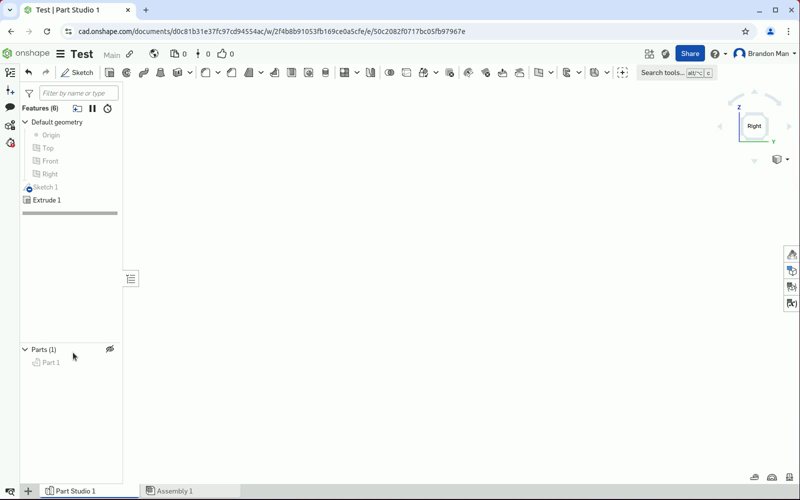
key_up(shift)
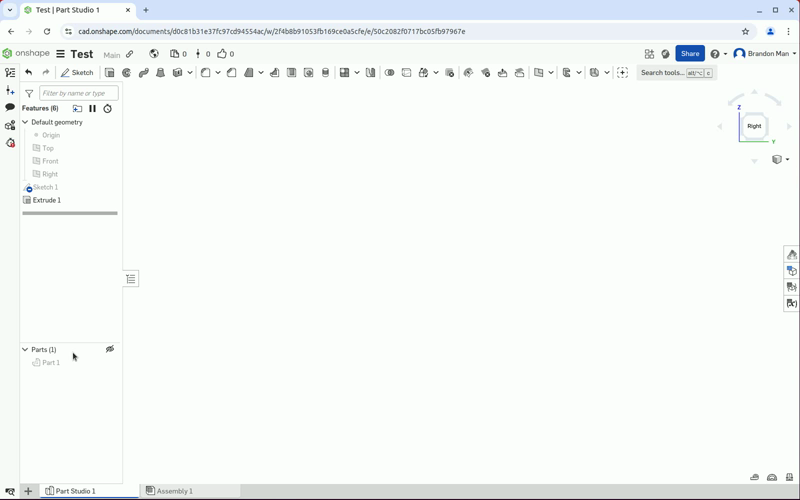
mouse_move(73, 352)
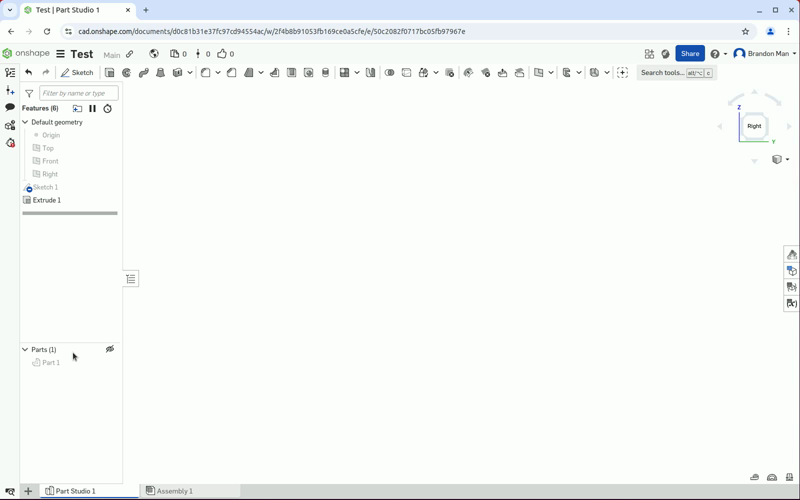
key(shift+y)
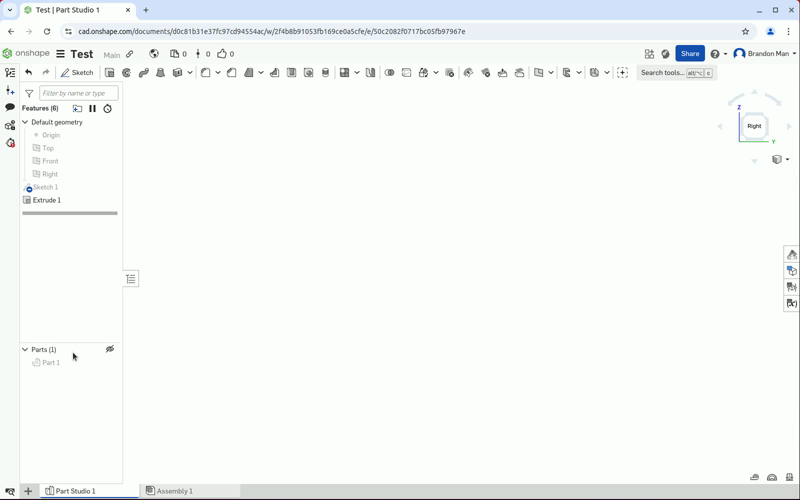
key(shift+s)
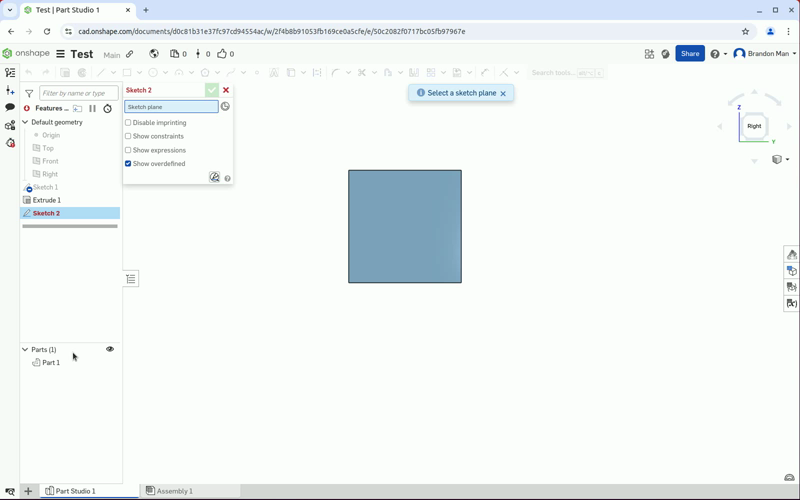
mouse_move(73, 176)
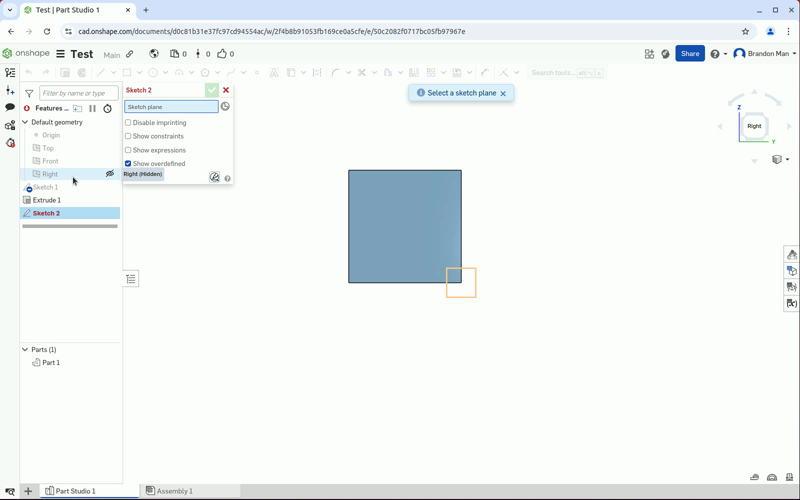
click(73, 176)
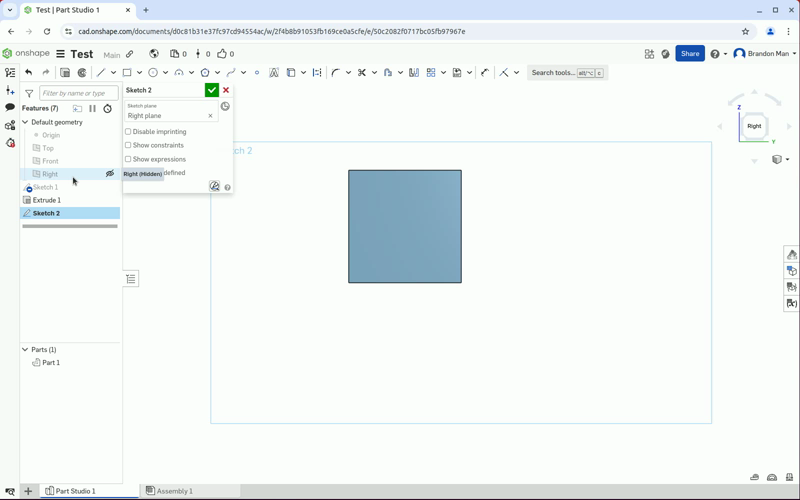
mouse_move(73, 352)
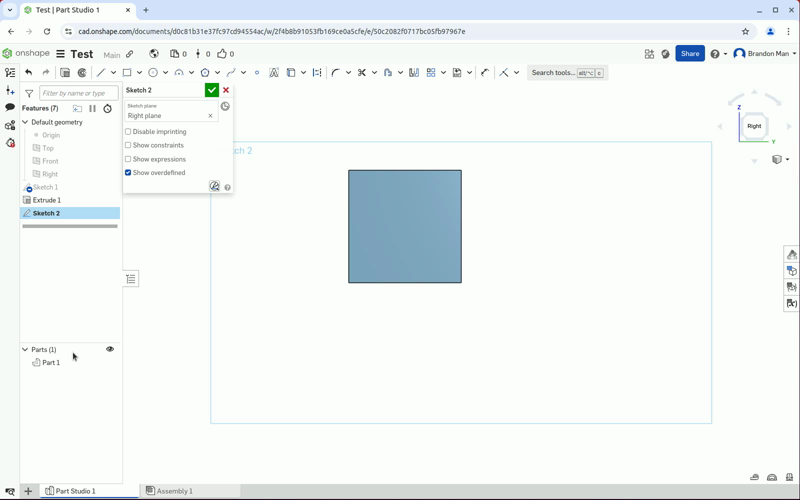
key(y)
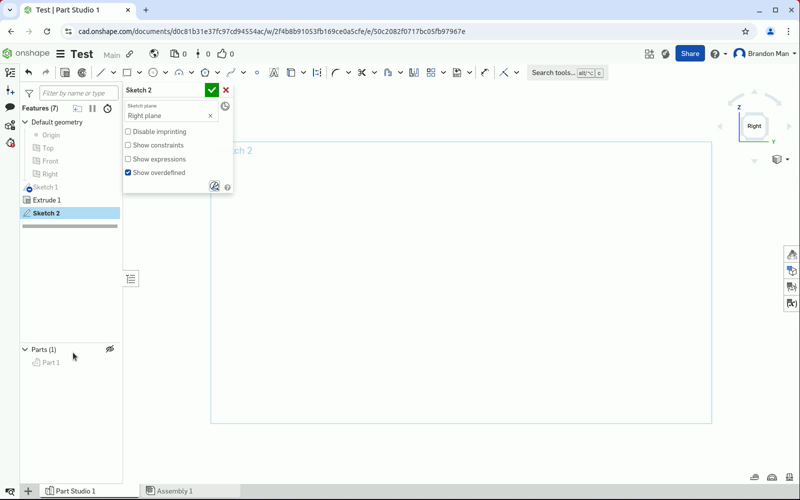
key(c)
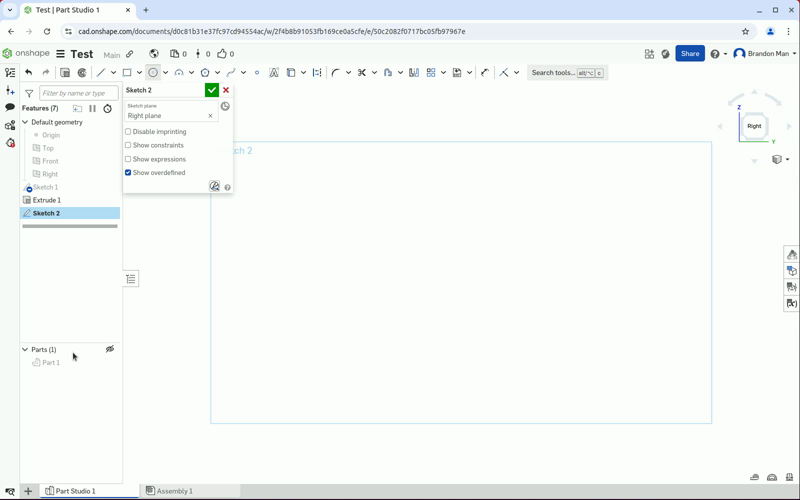
key_down(shift)
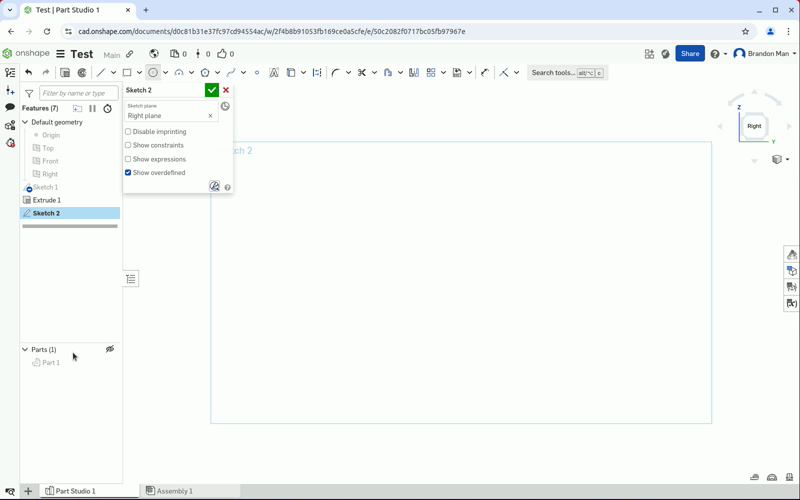
mouse_move(404, 226)
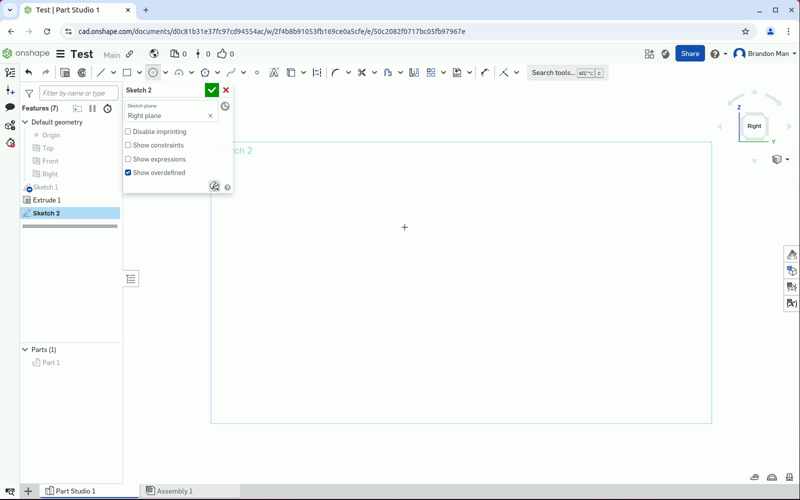
click(404, 226)
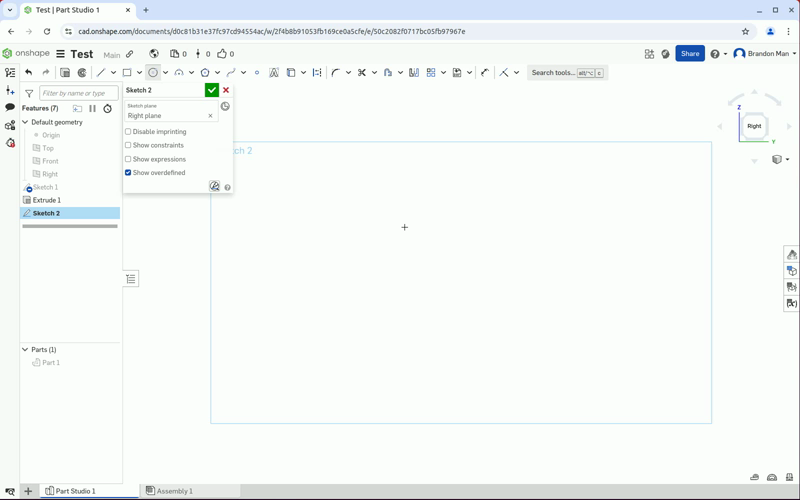
key_up(shift)
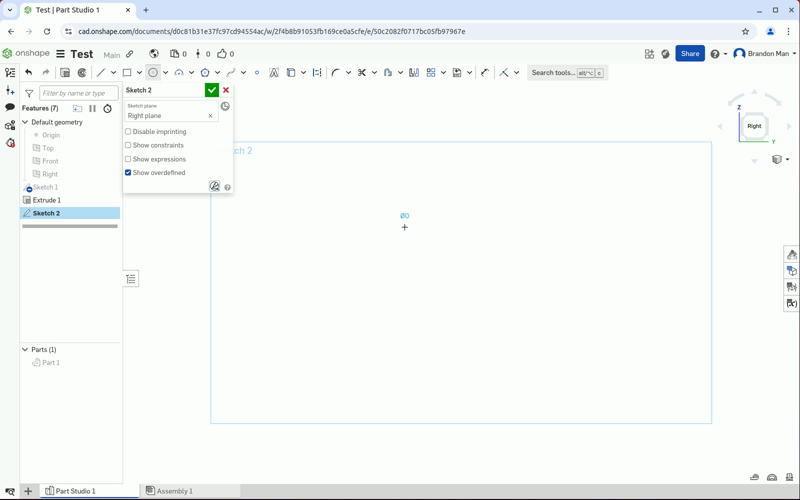
mouse_move(419, 226)
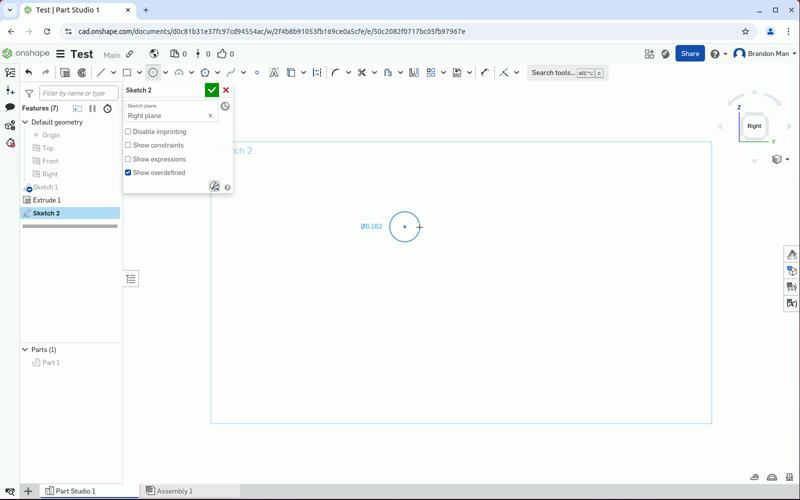
click(419, 226)
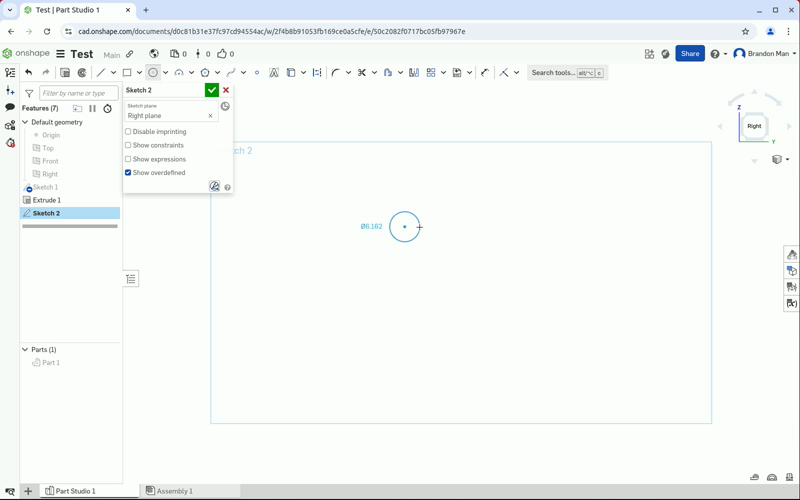
key(esc)
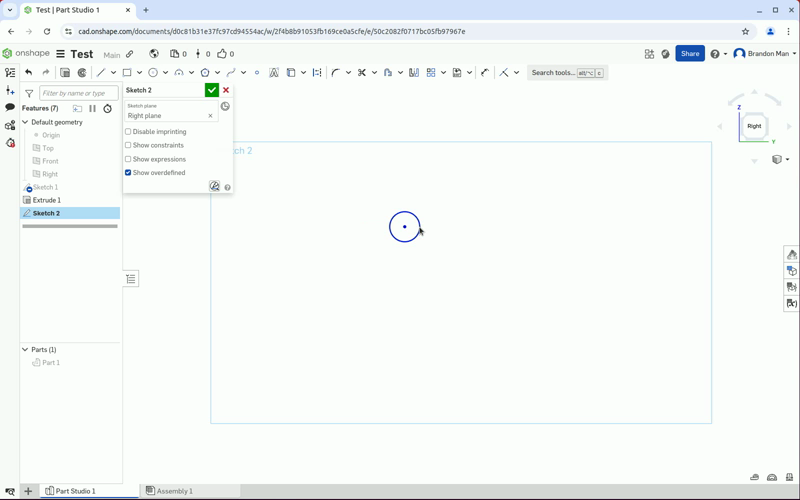
mouse_move(401, 235)
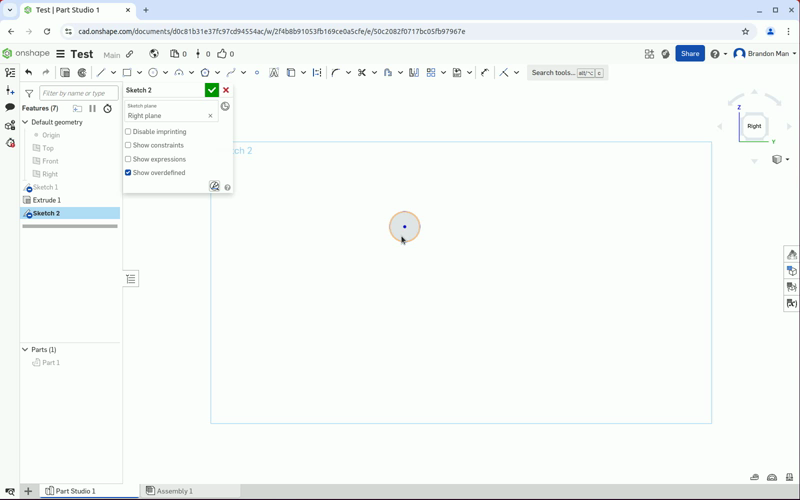
scroll(6)
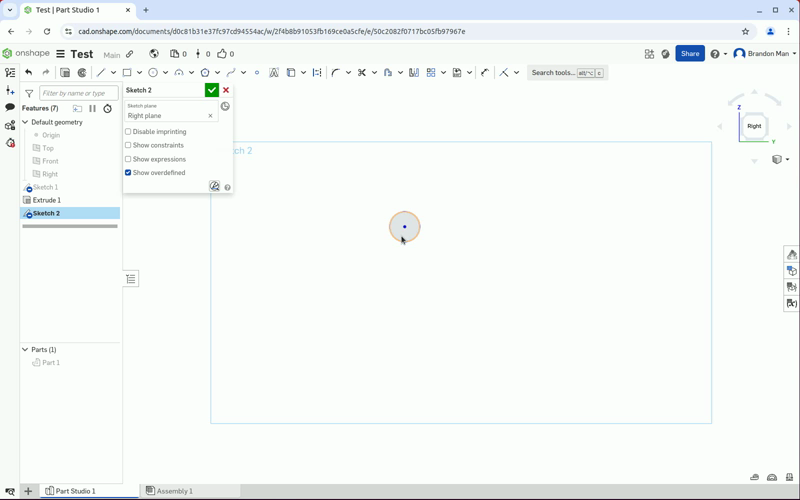
scroll(6)
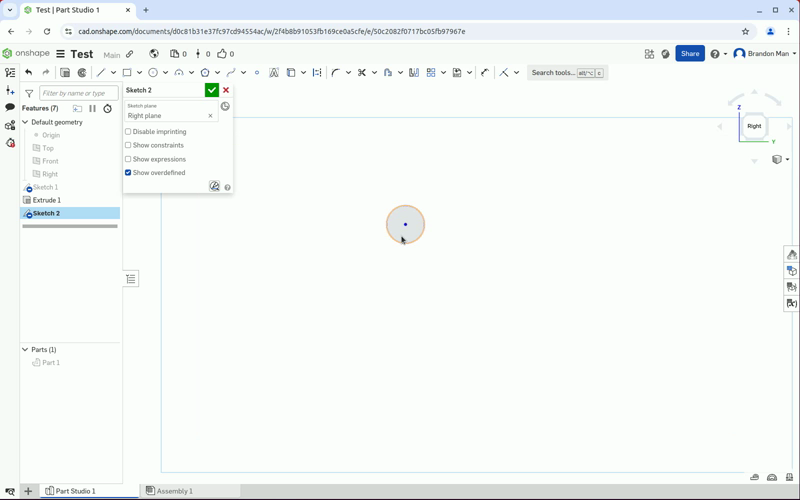
scroll(6)
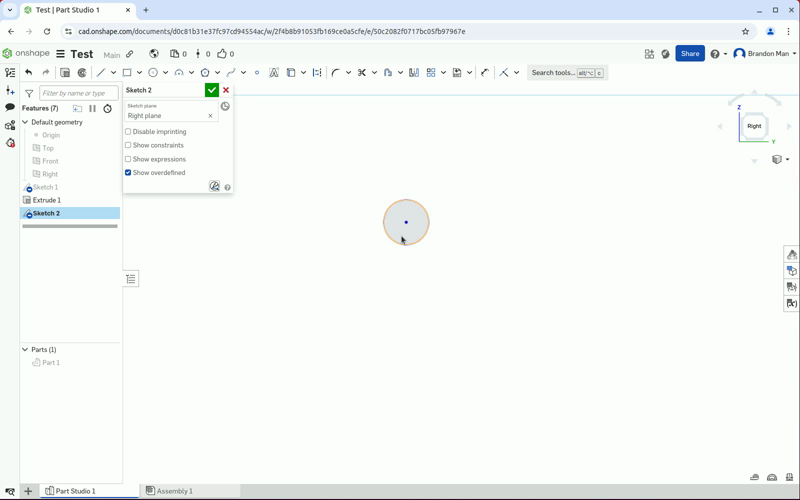
scroll(6)
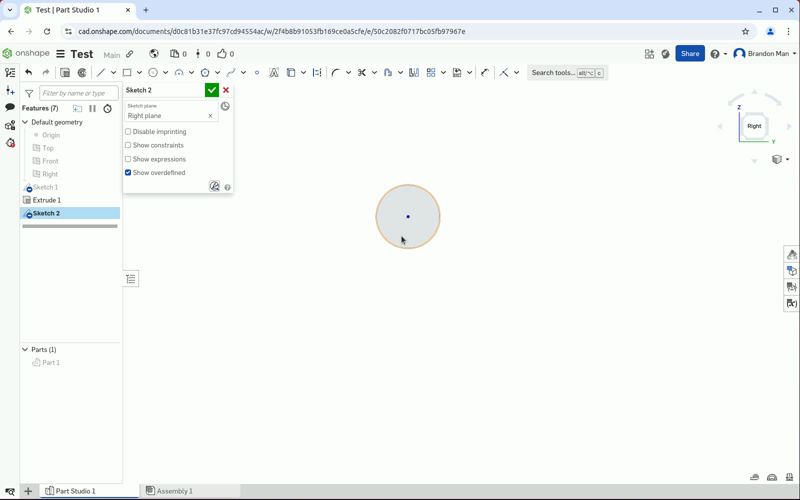
scroll(6)
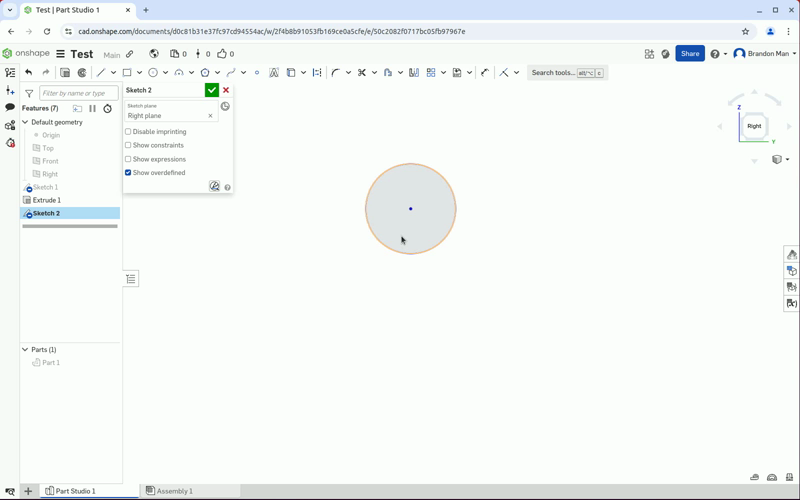
scroll(6)
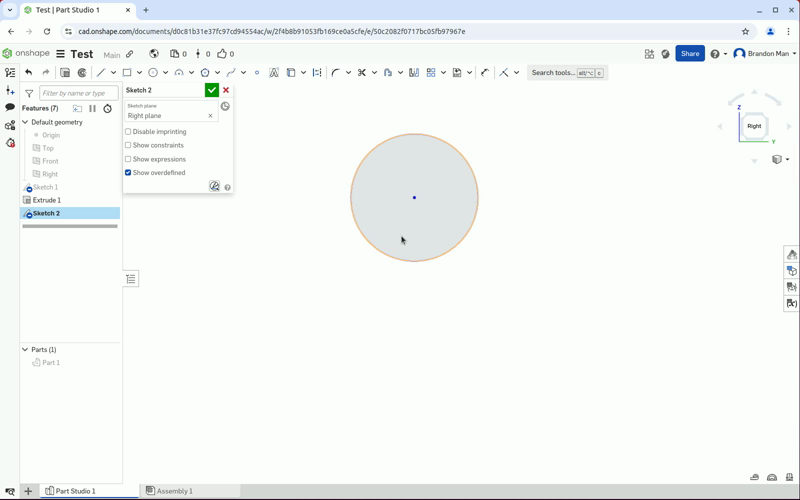
scroll(6)
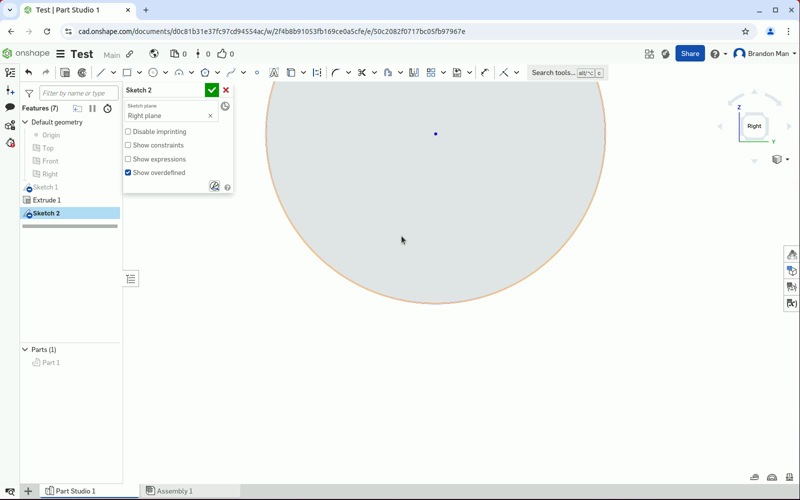
click(401, 235)
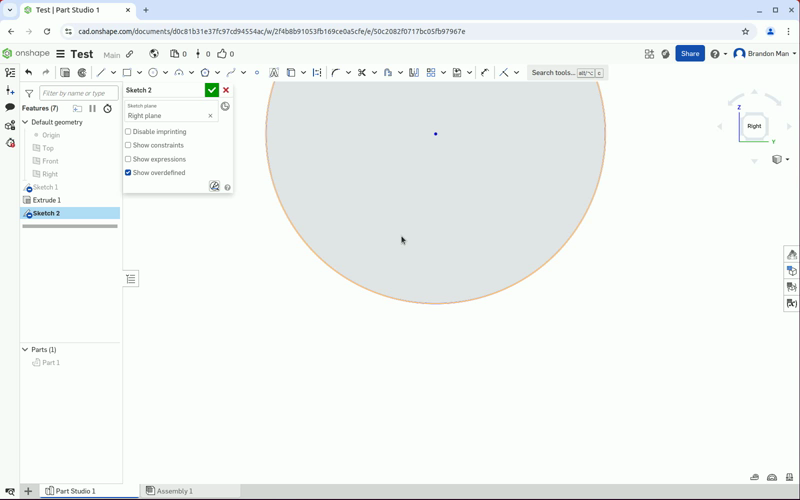
scroll(-6)
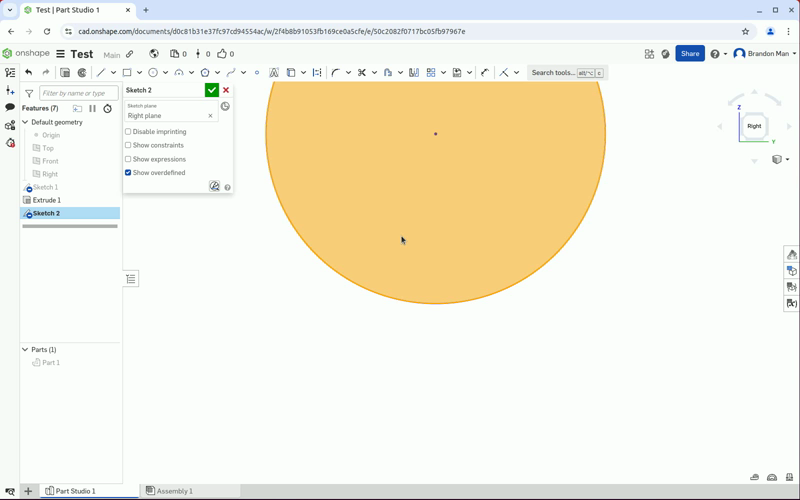
scroll(-6)
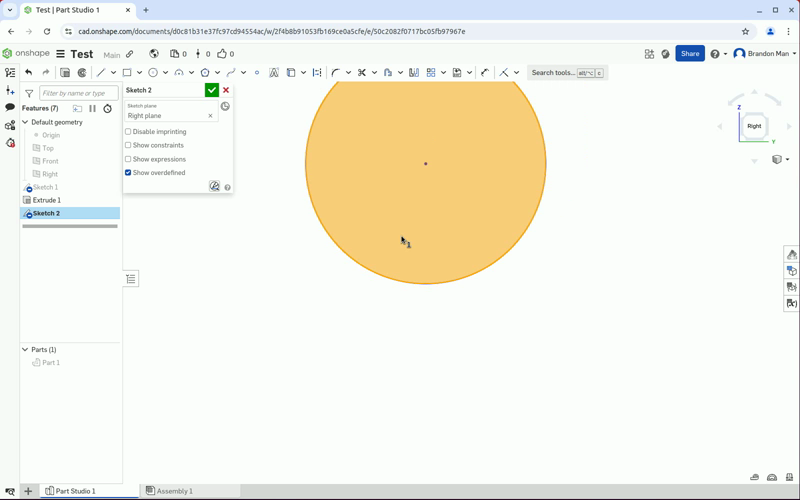
scroll(-6)
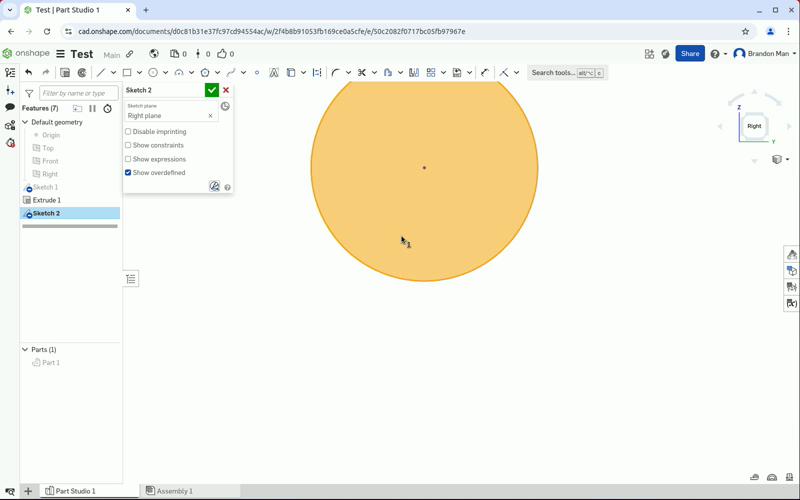
scroll(-6)
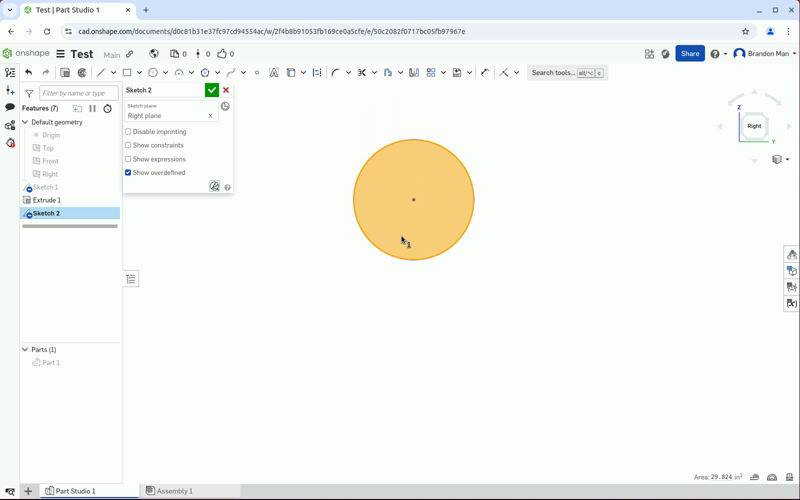
scroll(-6)
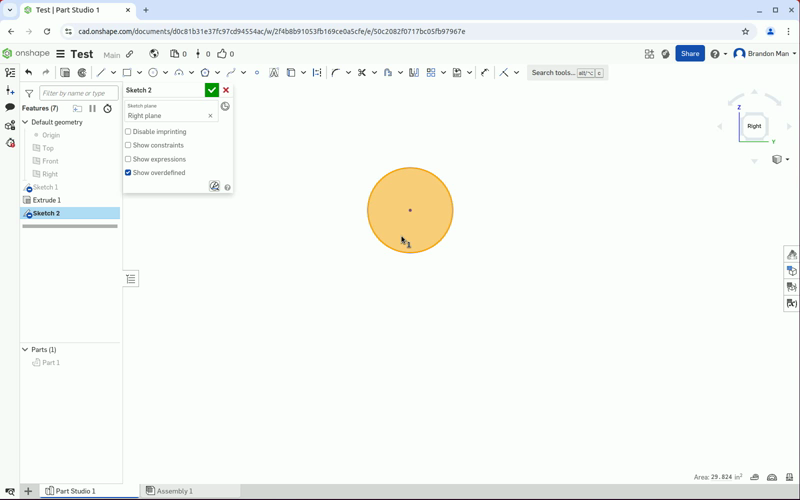
scroll(-6)
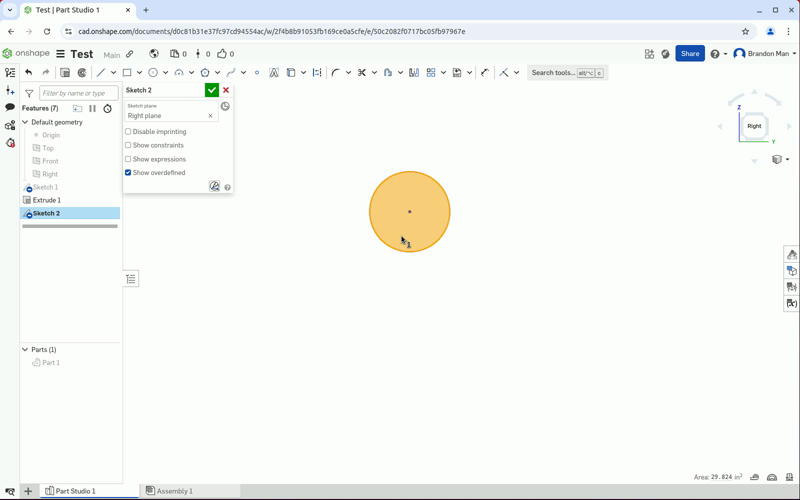
scroll(-6)
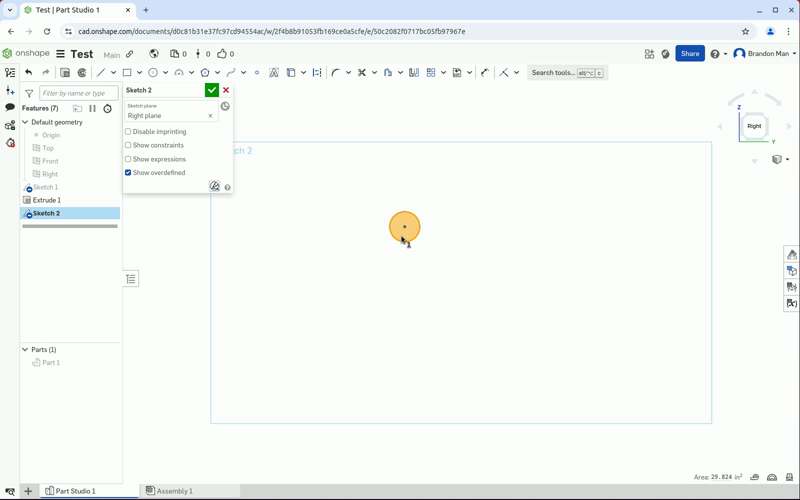
mouse_move(73, 352)
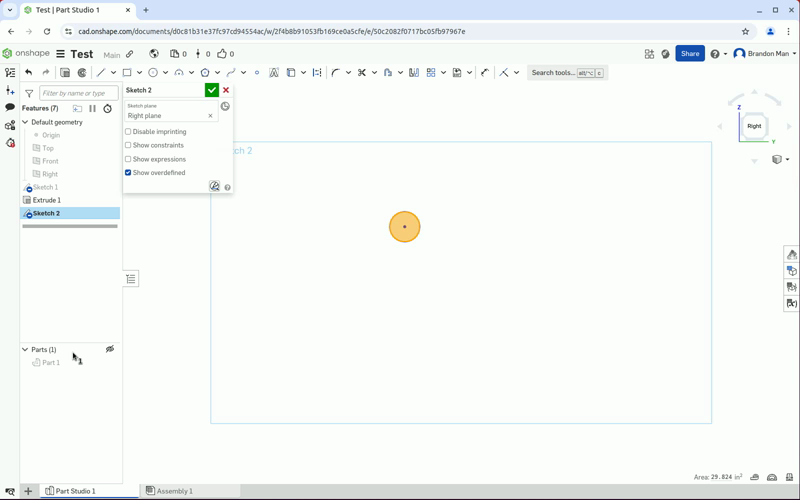
key(shift+y)
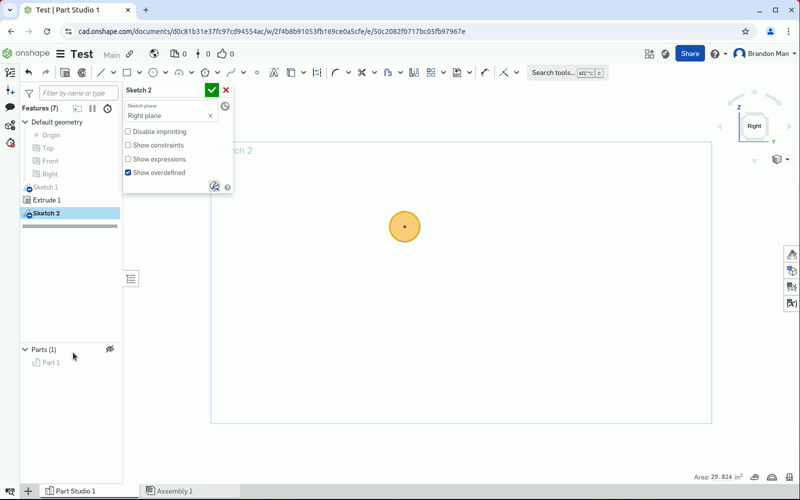
key(shift+e)
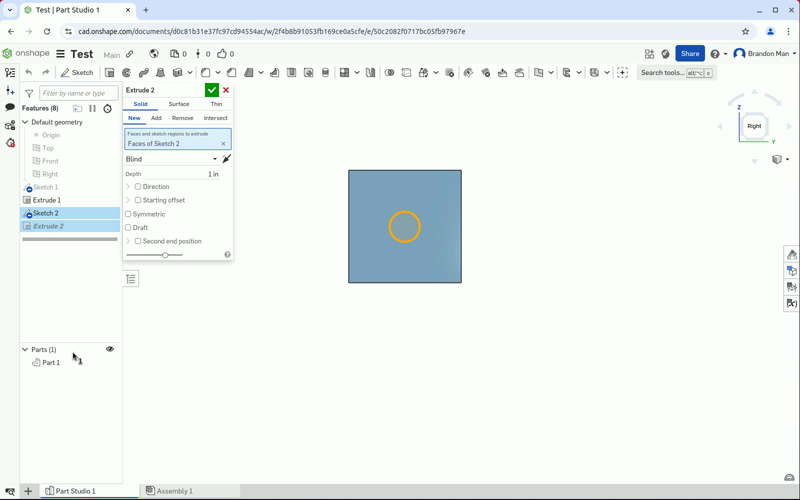
mouse_move(143, 106)
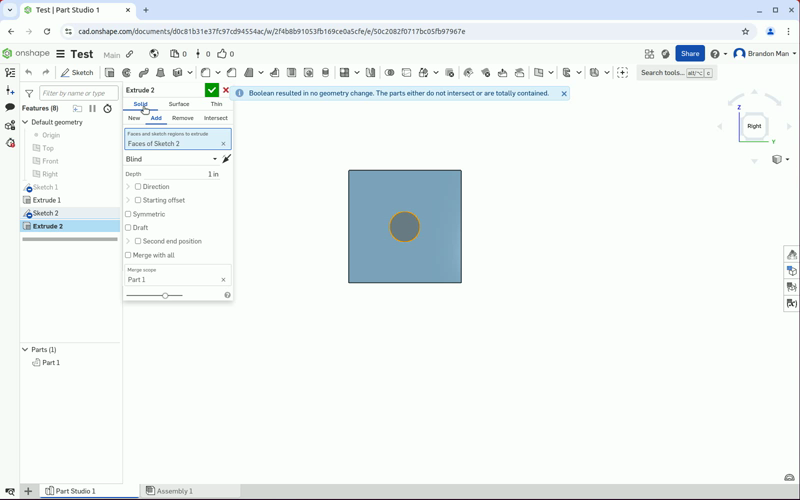
click(143, 106)
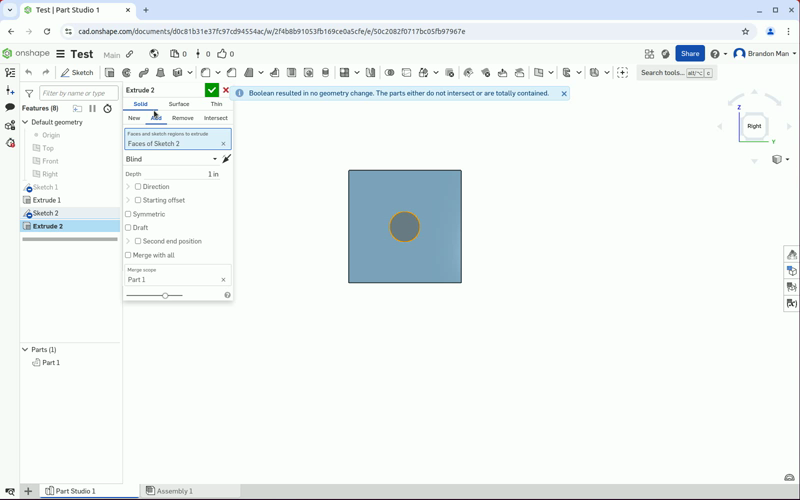
mouse_move(186, 120)
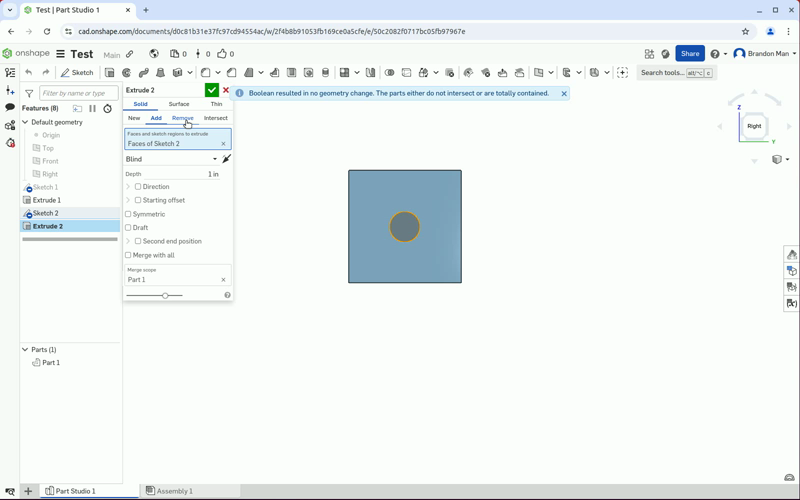
click(186, 120)
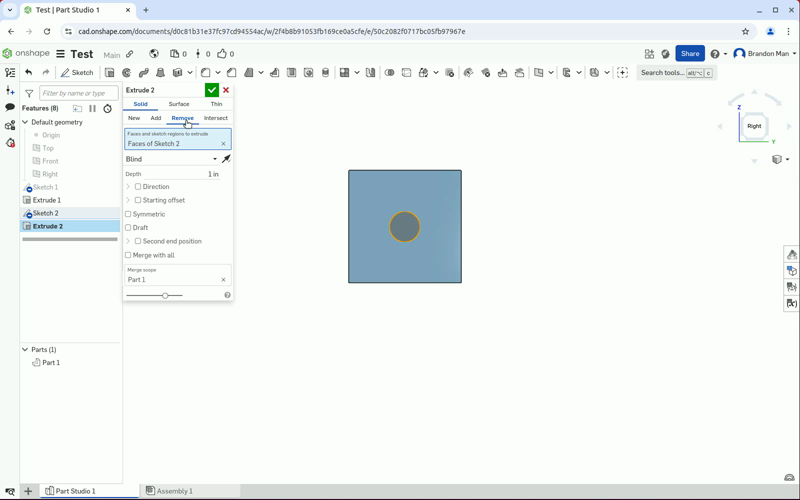
key(tab, 4)
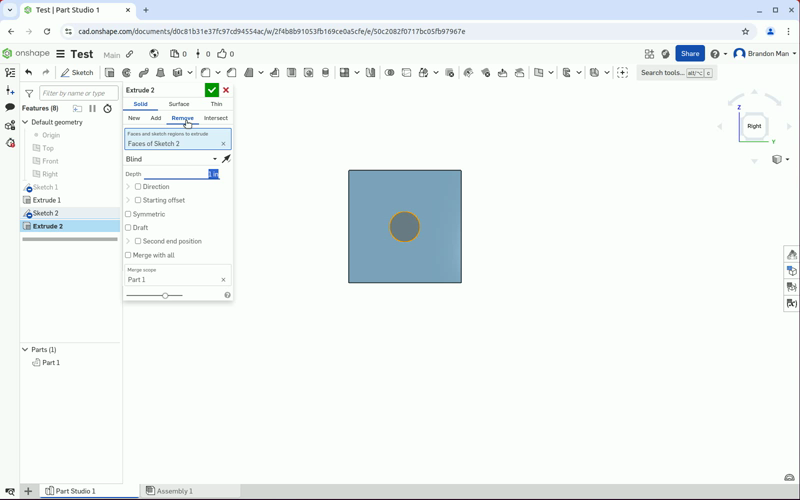
text(5.777)
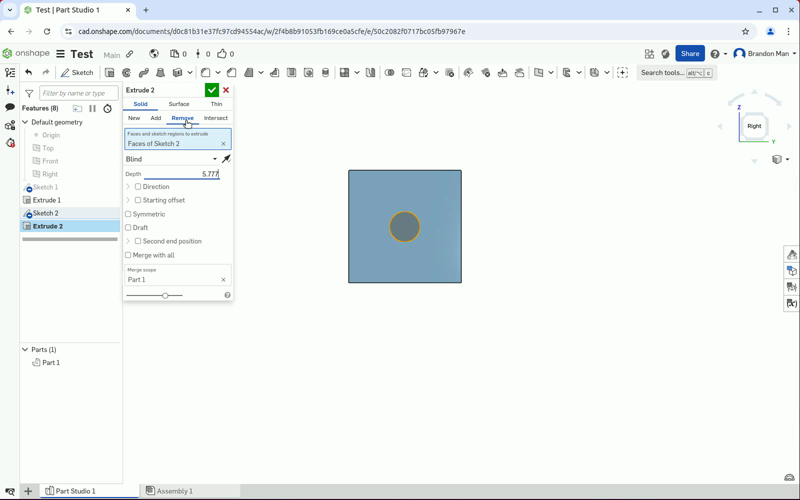
key(tab, 6)
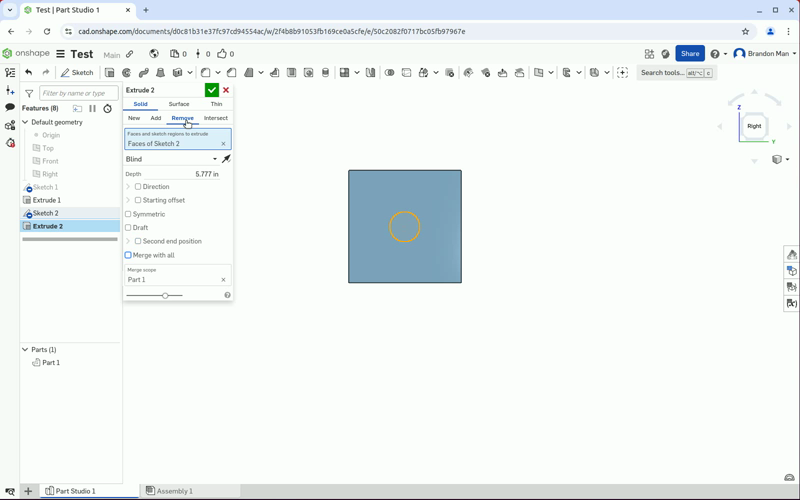
key(space)
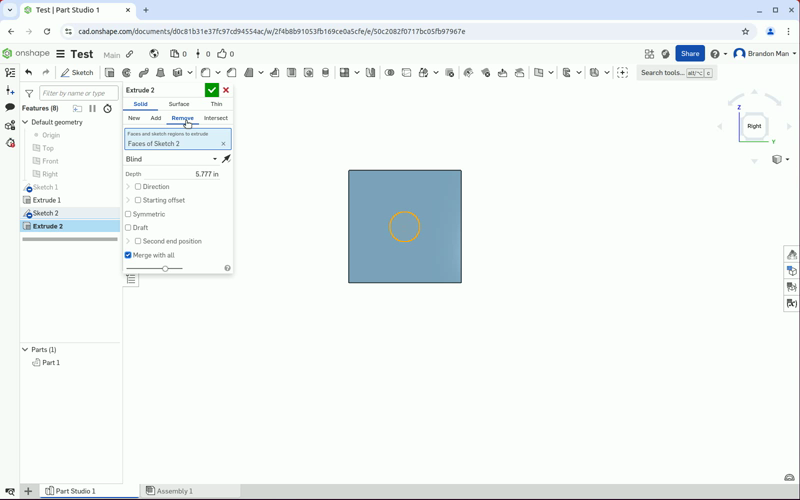
key(enter)
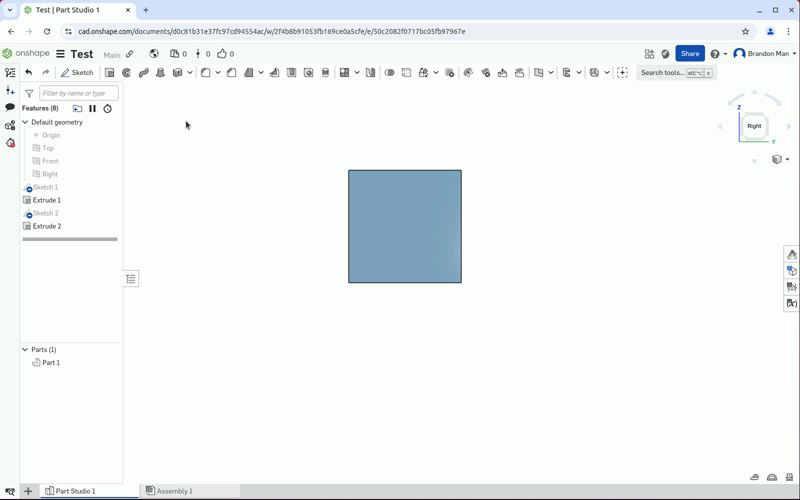
key(shift+h)
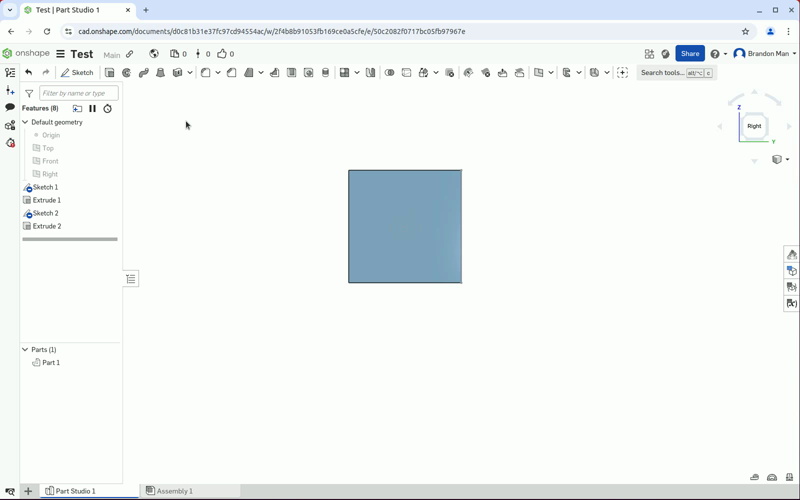
key(shift+h)
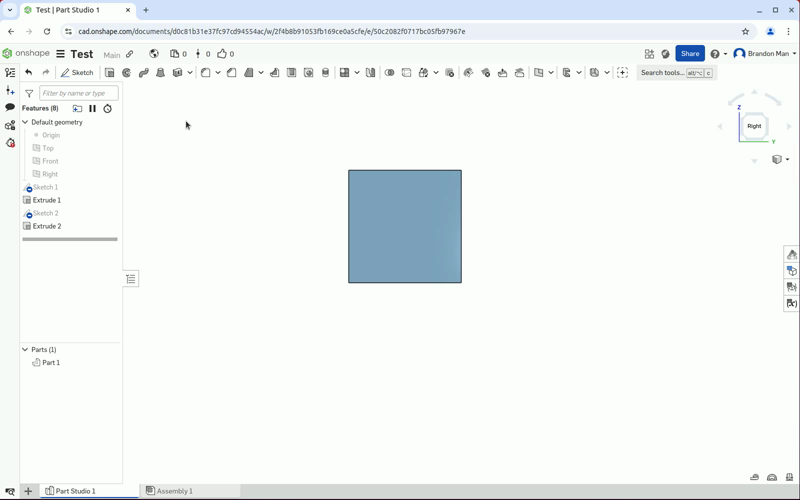
mouse_move(73, 189)
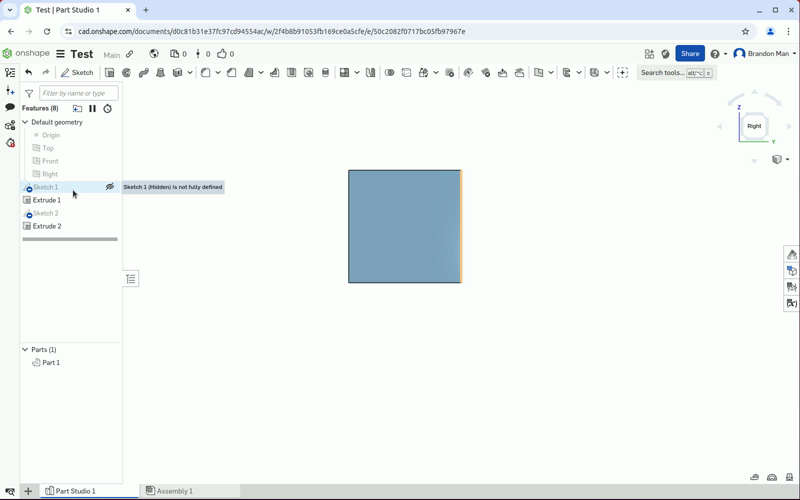
click(73, 189)
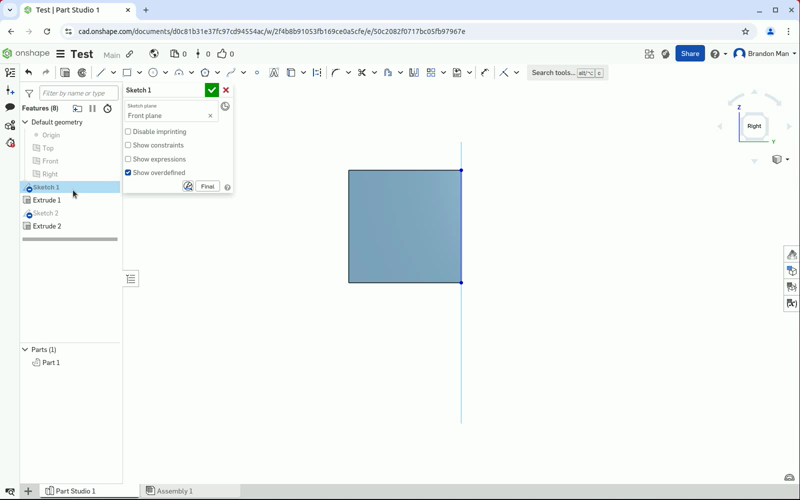
mouse_move(229, 92)
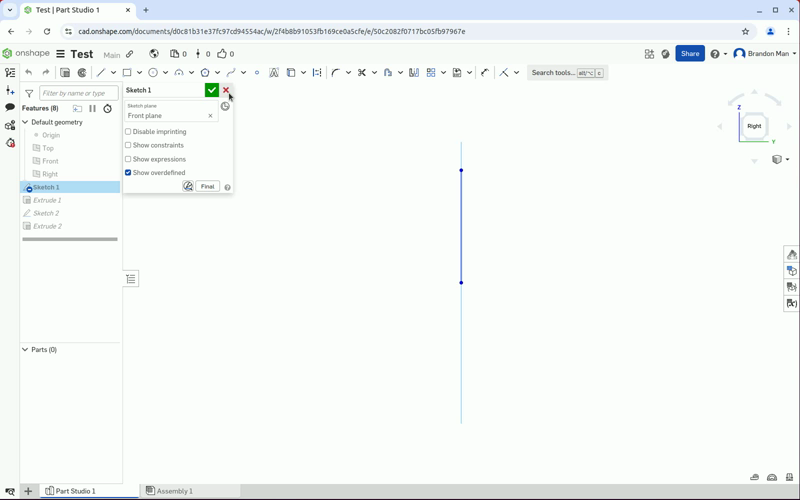
click(229, 92)
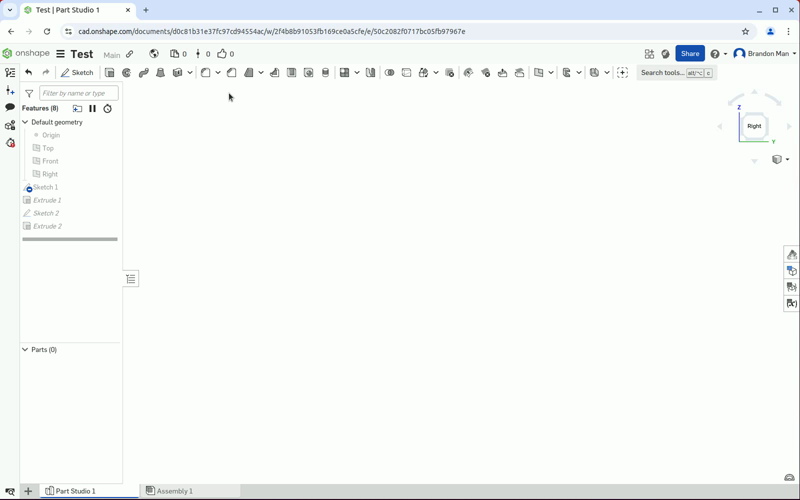
mouse_move(541, 75)
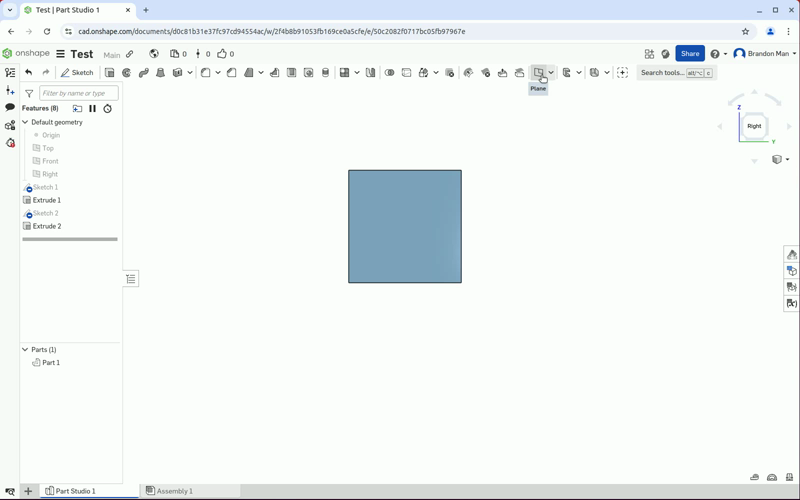
click(541, 75)
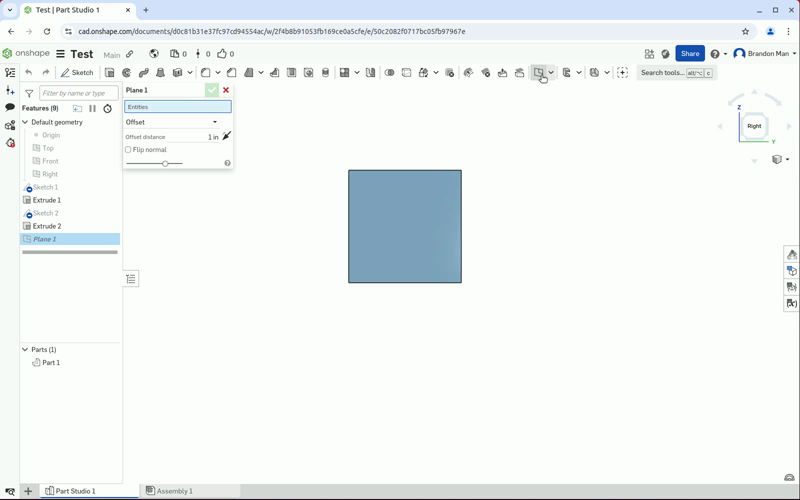
mouse_move(73, 176)
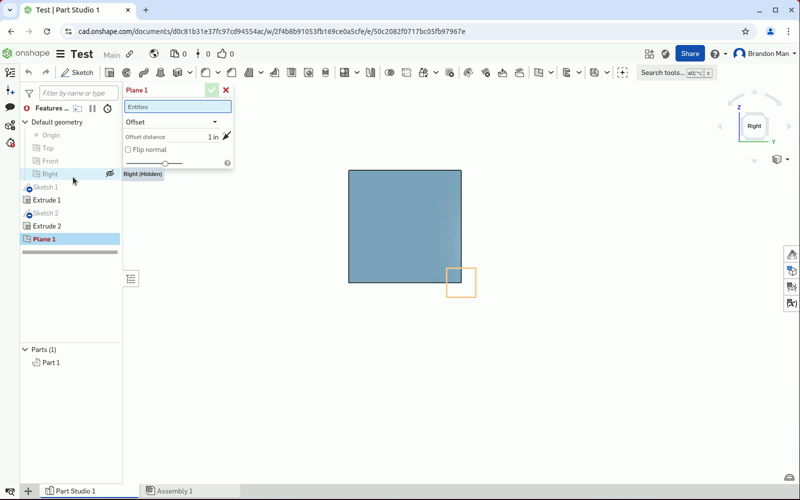
click(73, 176)
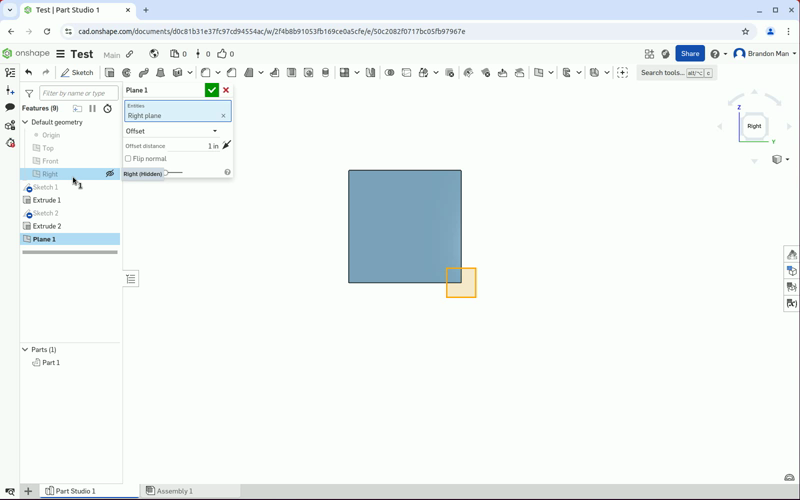
key(tab, 2)
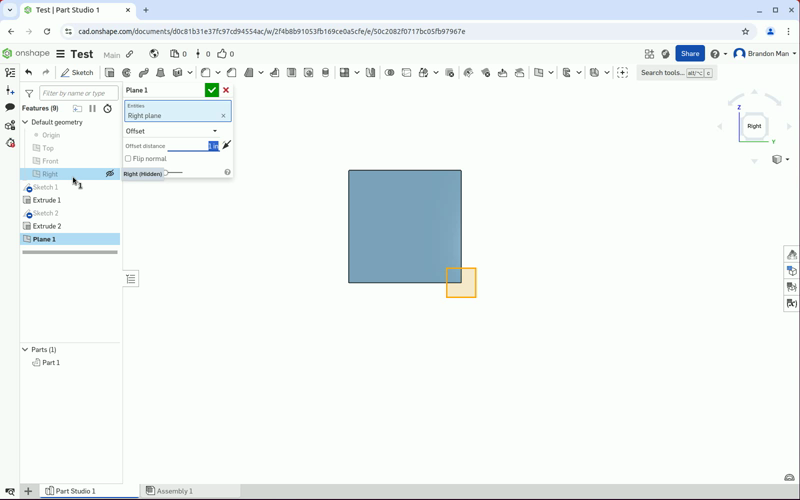
text(23.108)
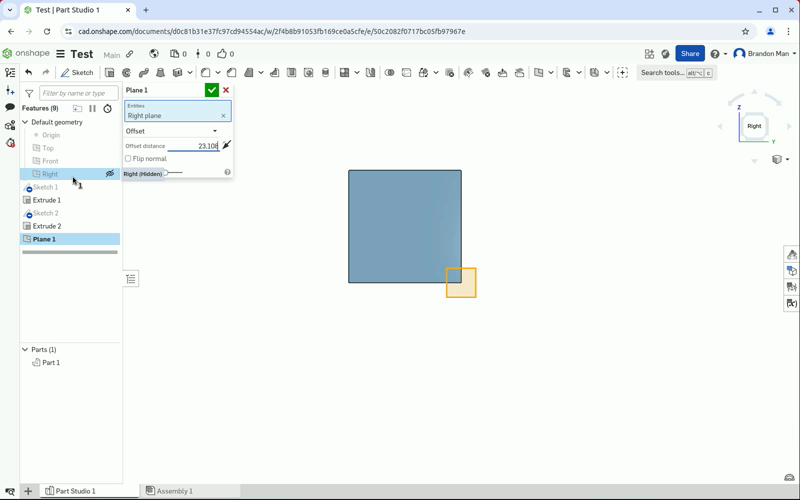
key(enter, 2)
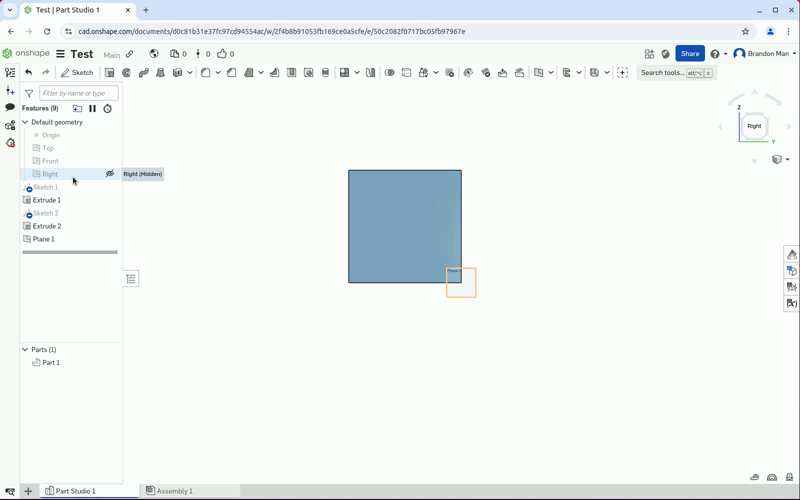
key(shift+s)
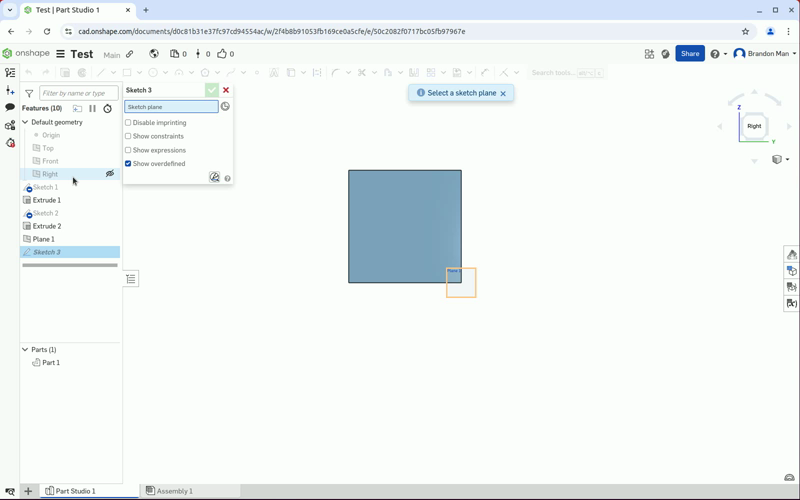
mouse_move(73, 241)
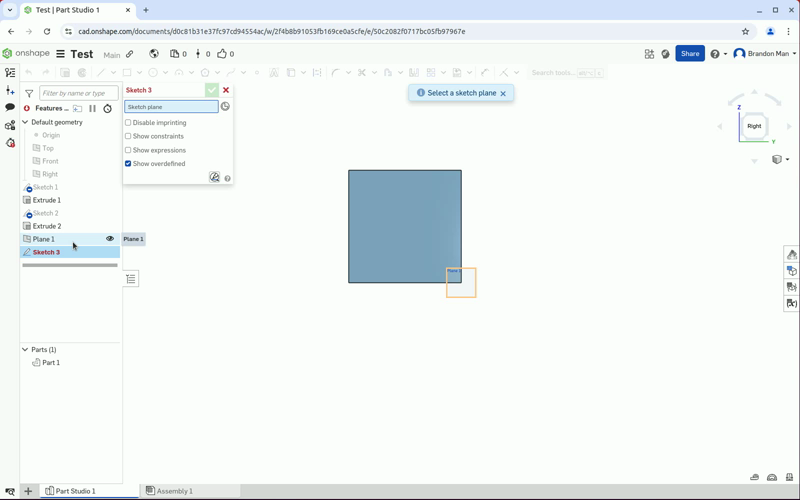
click(73, 241)
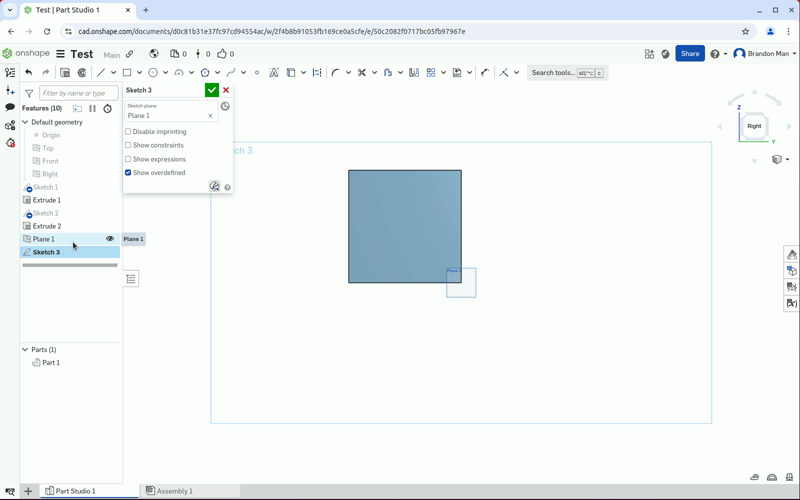
mouse_move(73, 352)
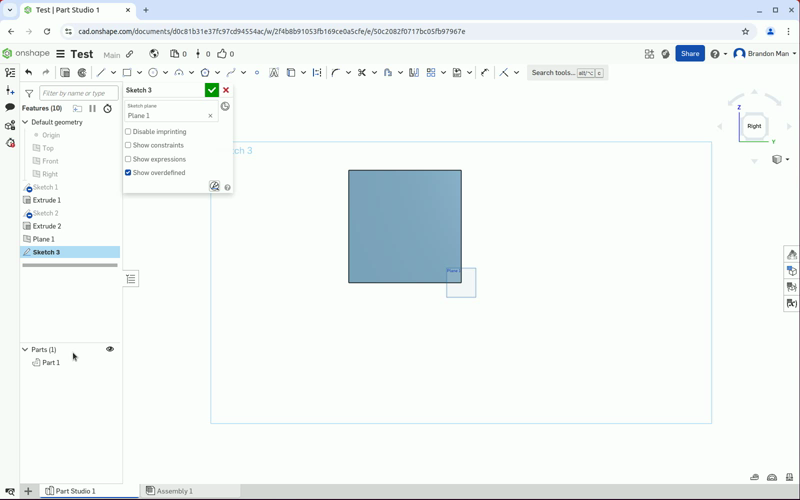
key(y)
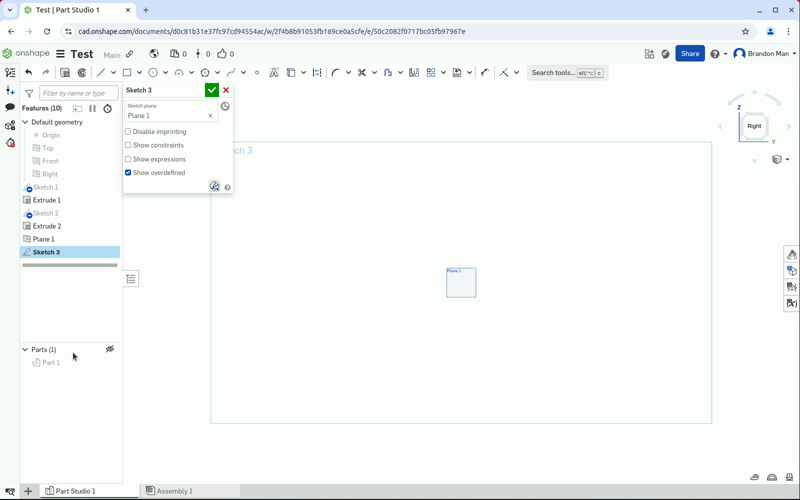
key(c)
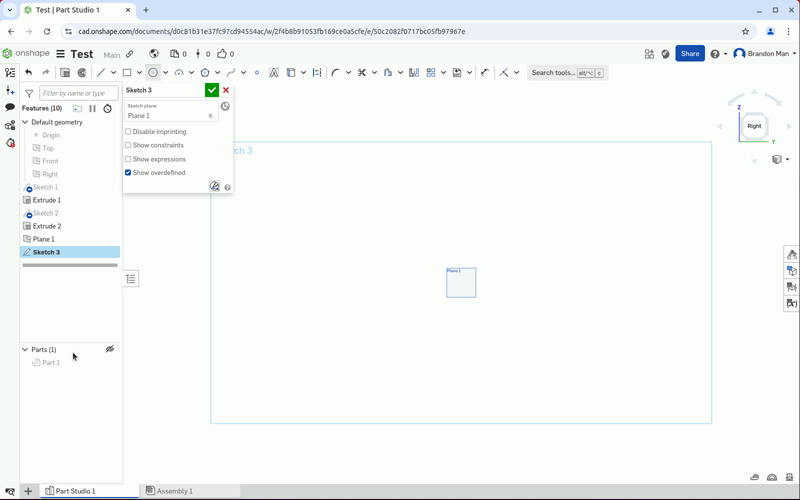
key_down(shift)
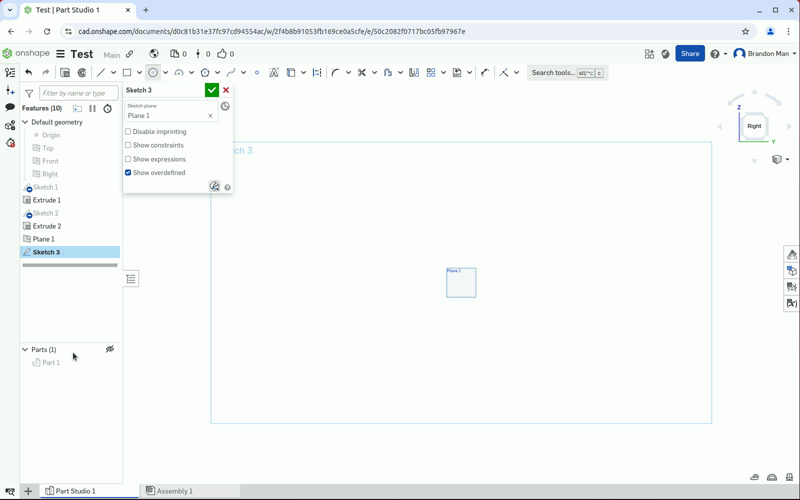
mouse_move(404, 226)
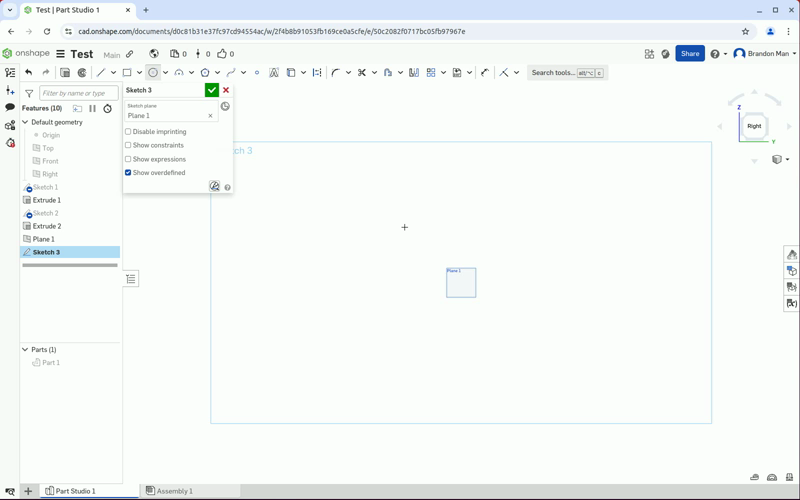
click(404, 226)
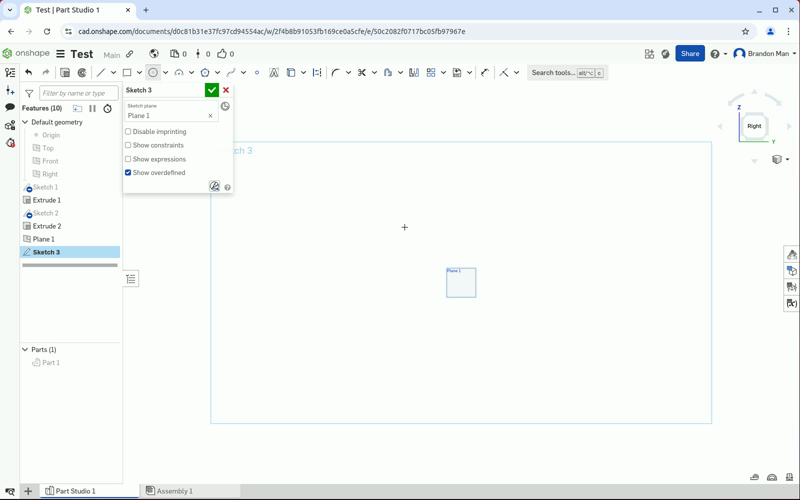
key_up(shift)
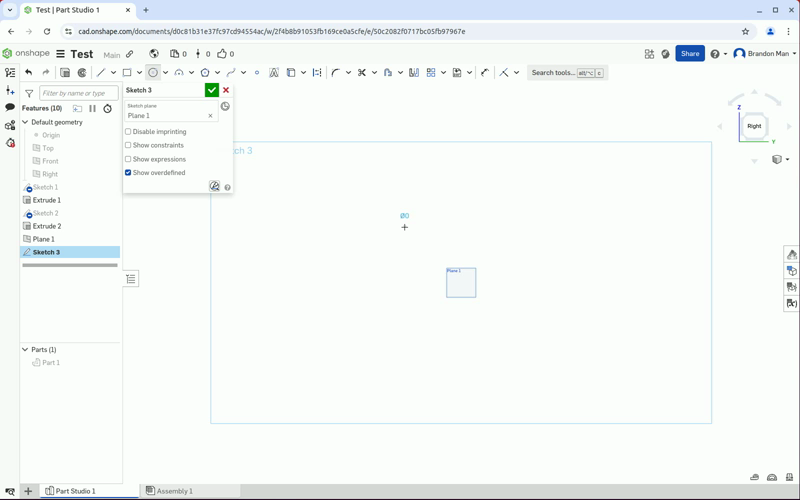
mouse_move(419, 226)
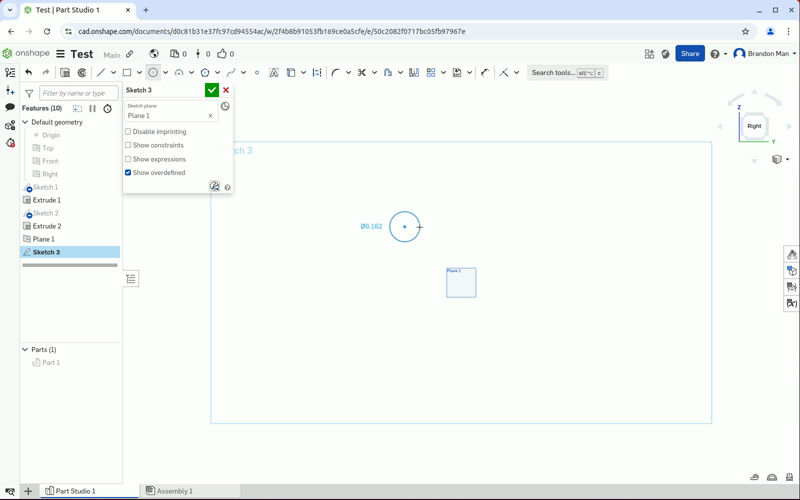
click(419, 226)
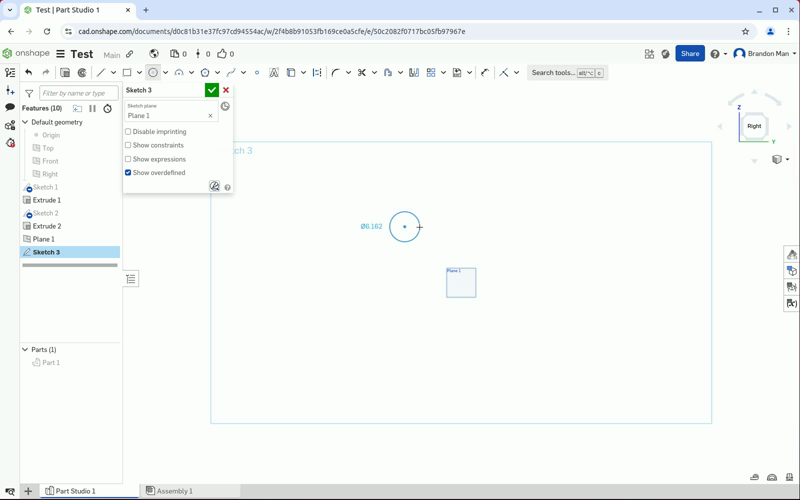
key(esc)
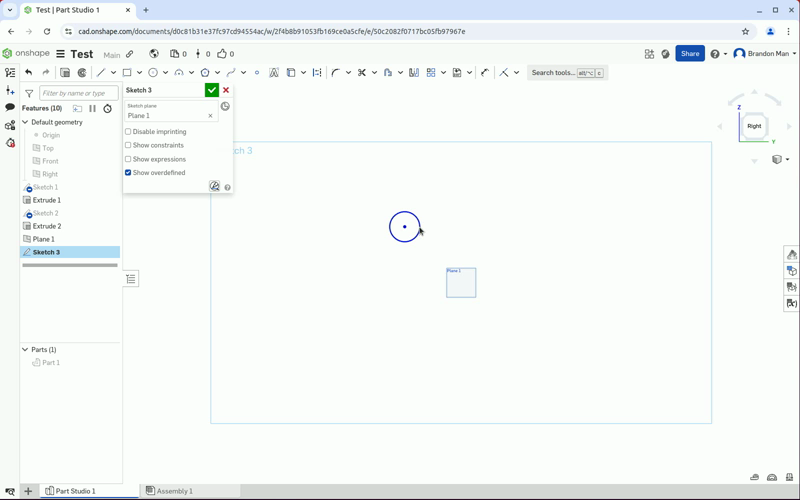
mouse_move(417, 226)
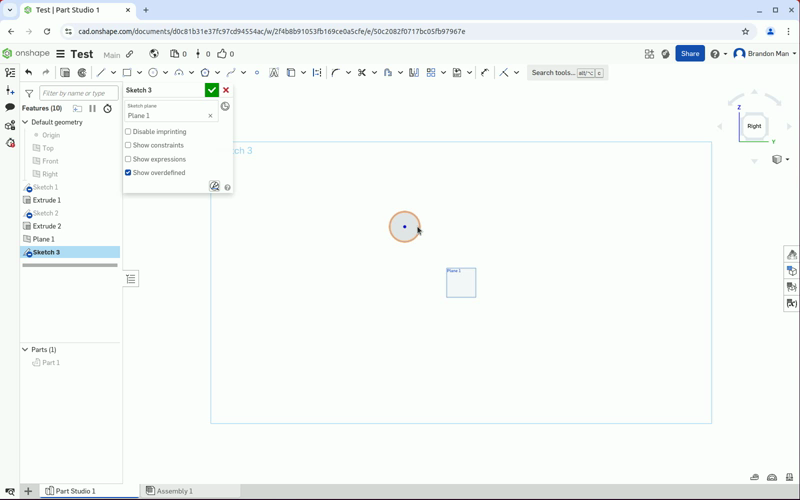
scroll(6)
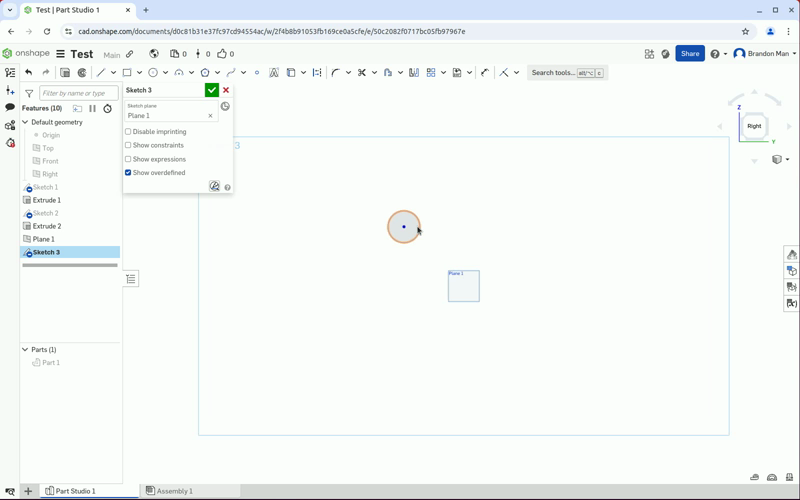
scroll(6)
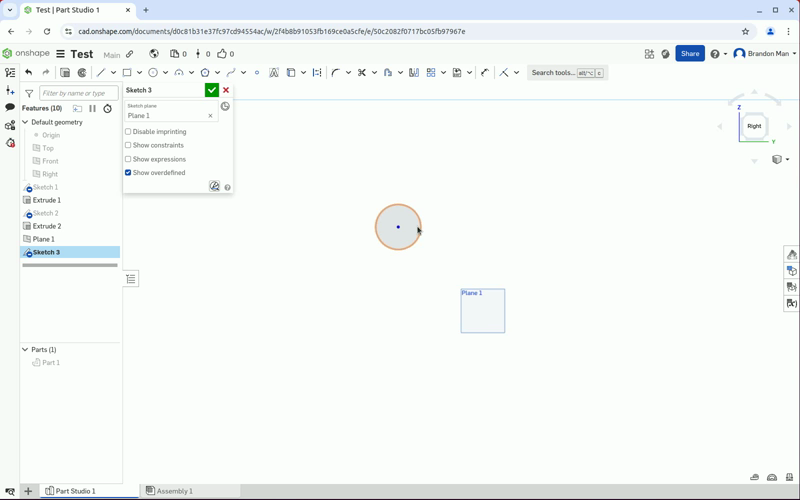
scroll(6)
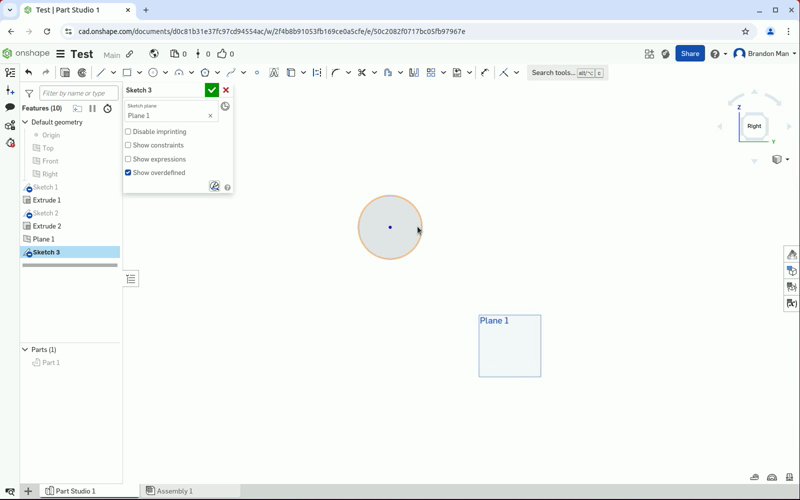
scroll(6)
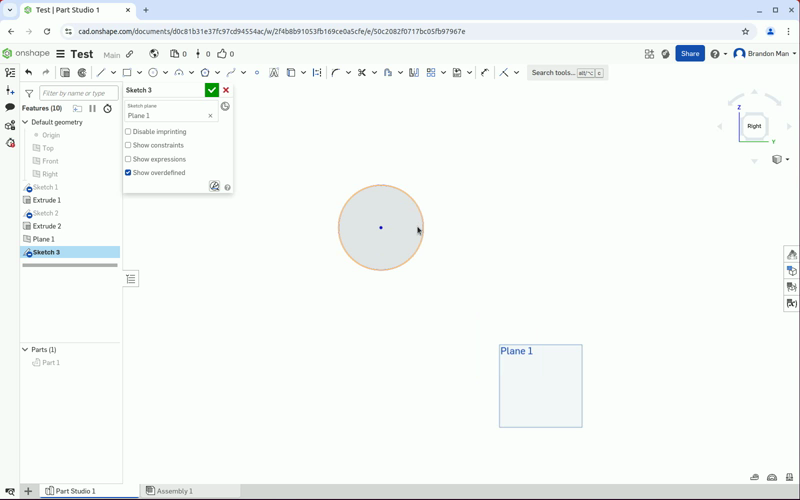
scroll(6)
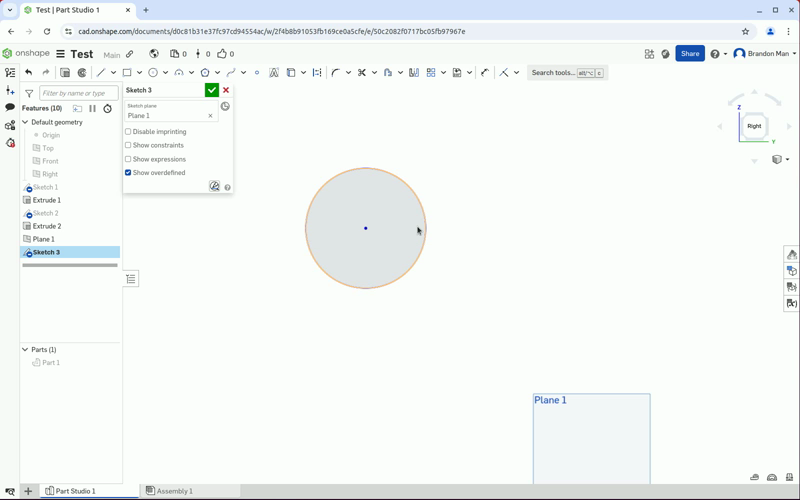
scroll(6)
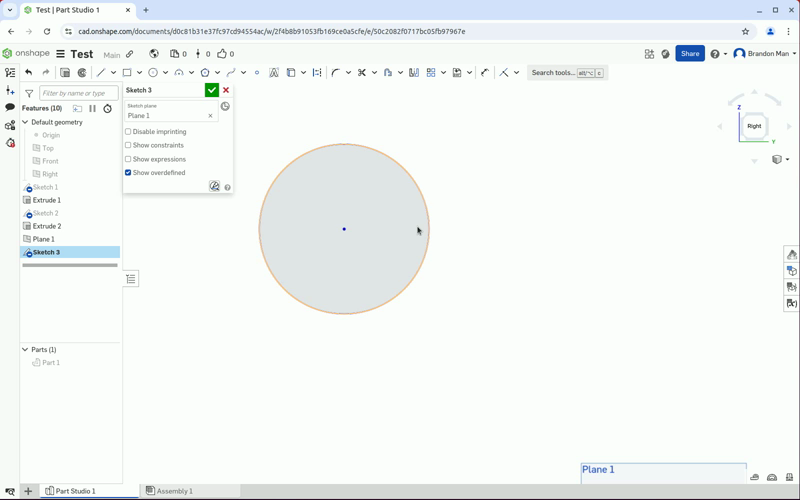
scroll(6)
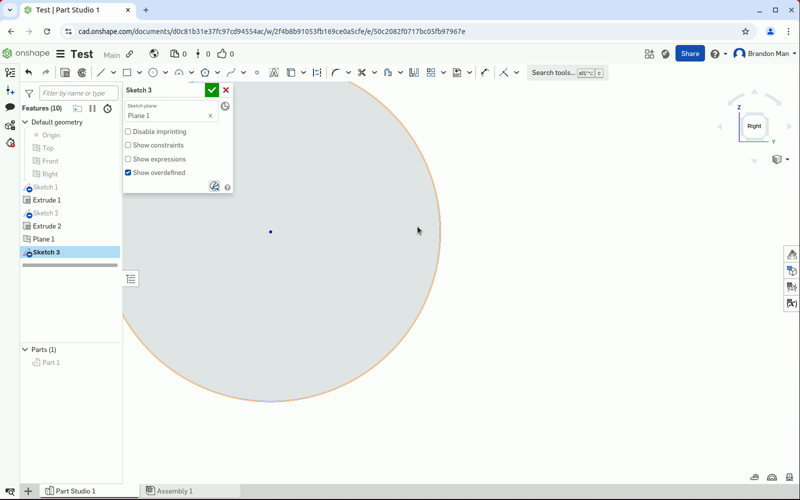
click(417, 226)
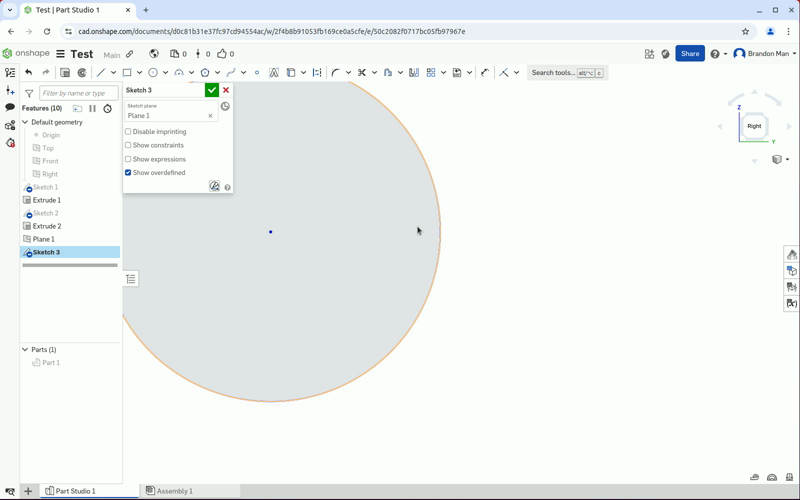
scroll(-6)
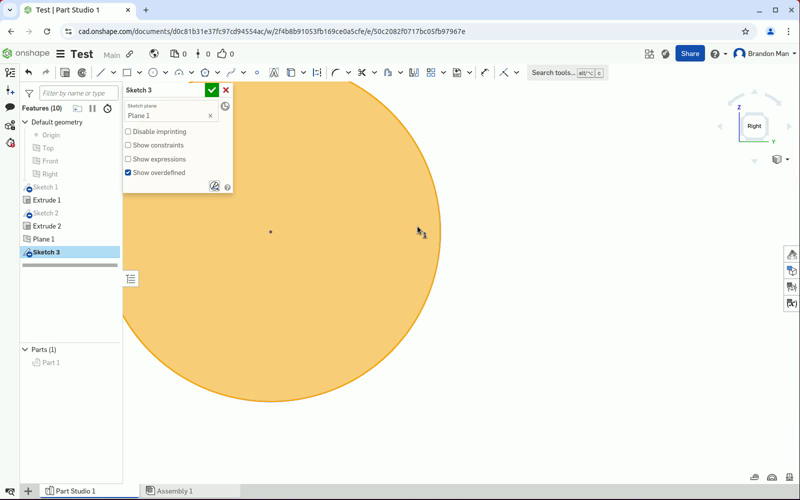
scroll(-6)
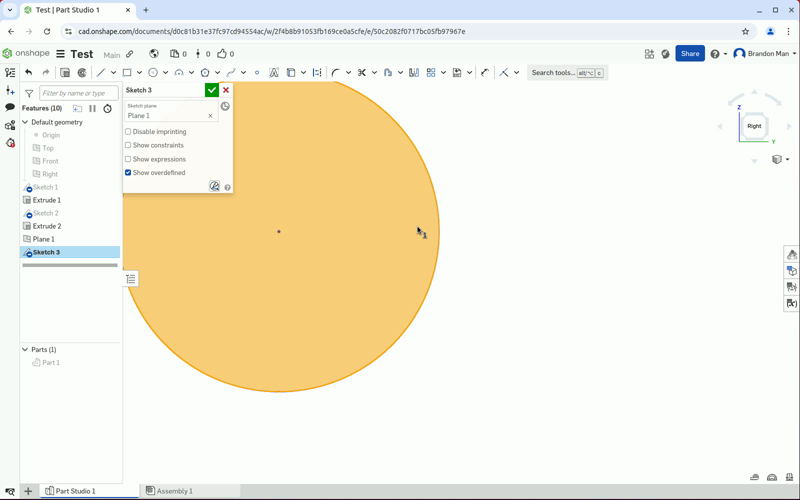
scroll(-6)
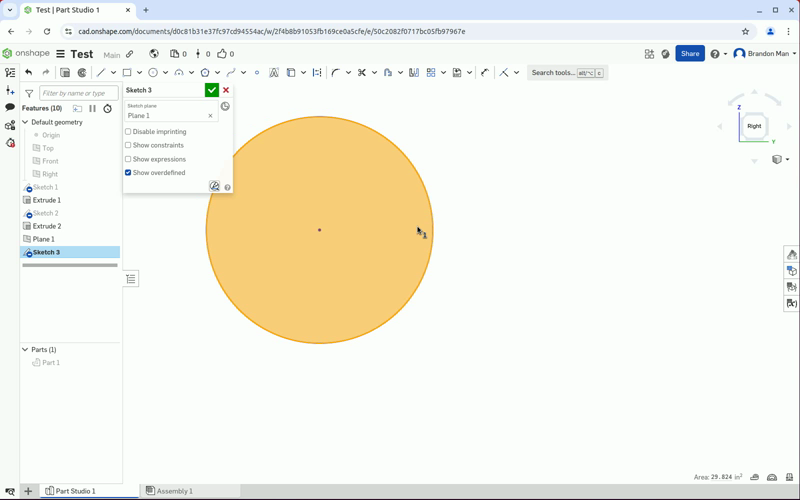
scroll(-6)
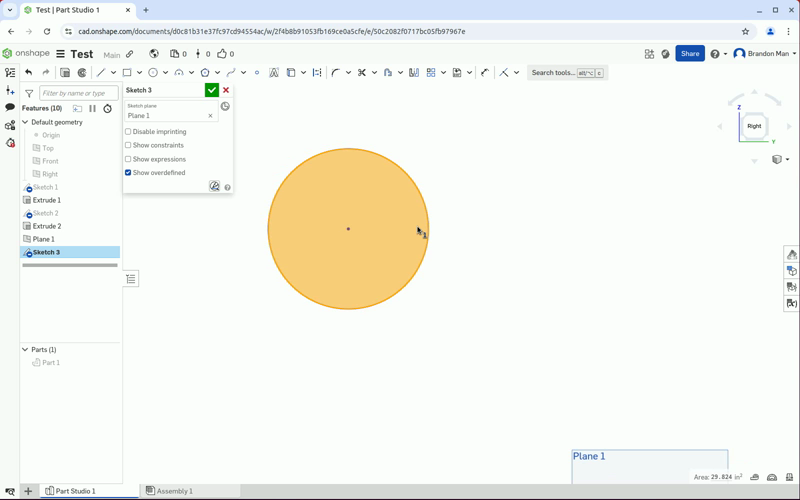
scroll(-6)
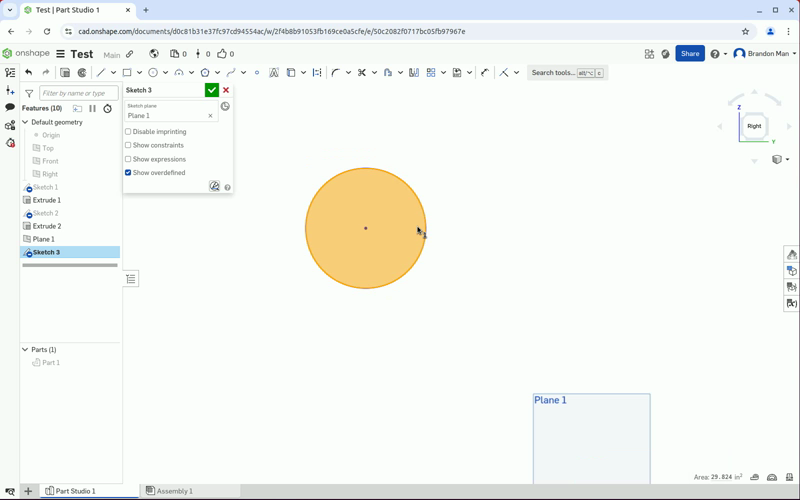
scroll(-6)
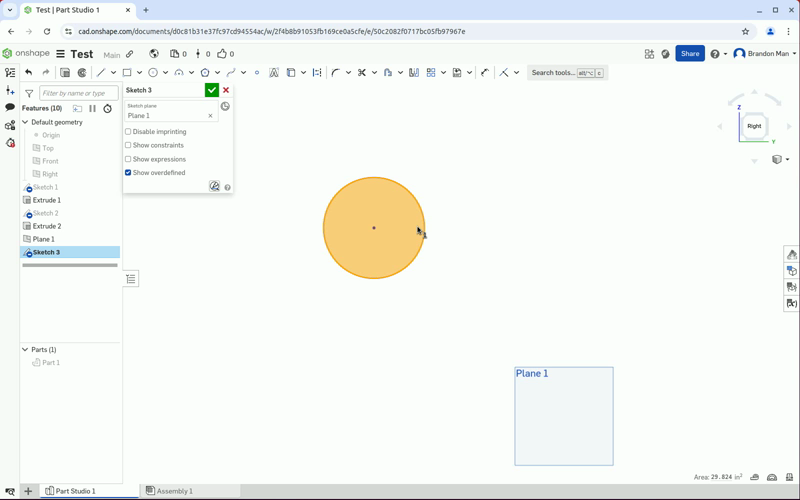
scroll(-6)
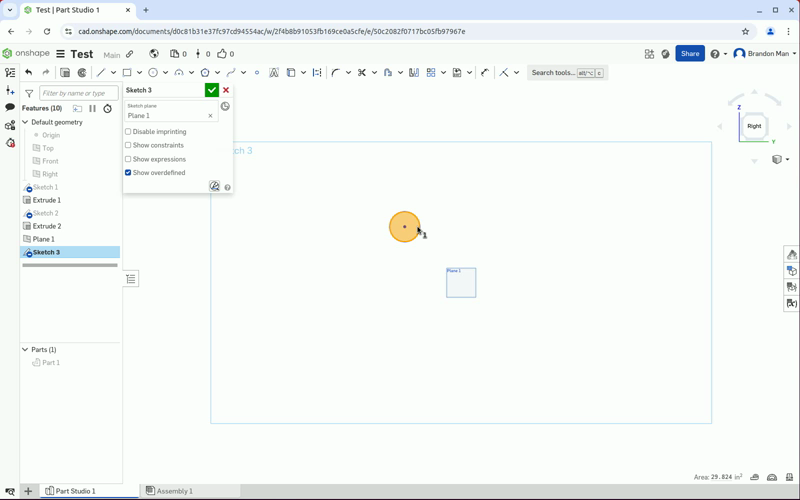
mouse_move(73, 352)
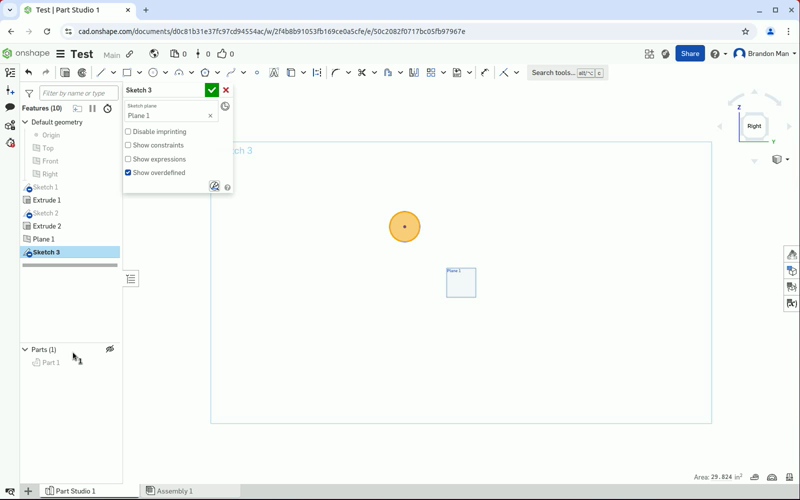
key(shift+y)
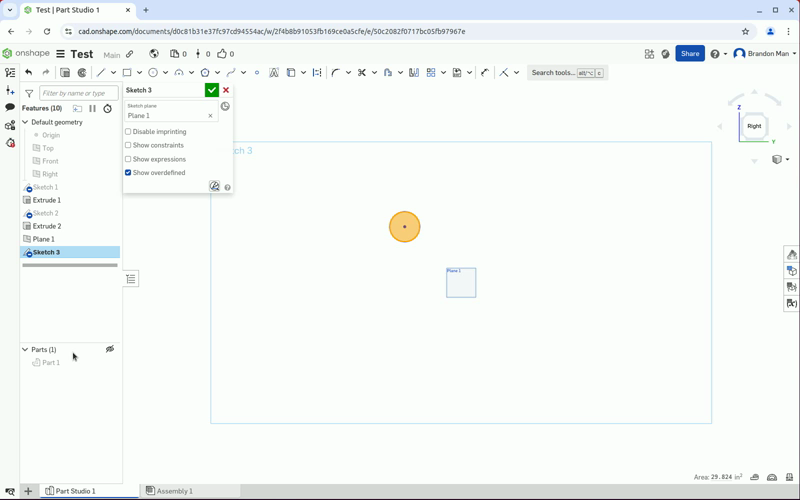
key(shift+e)
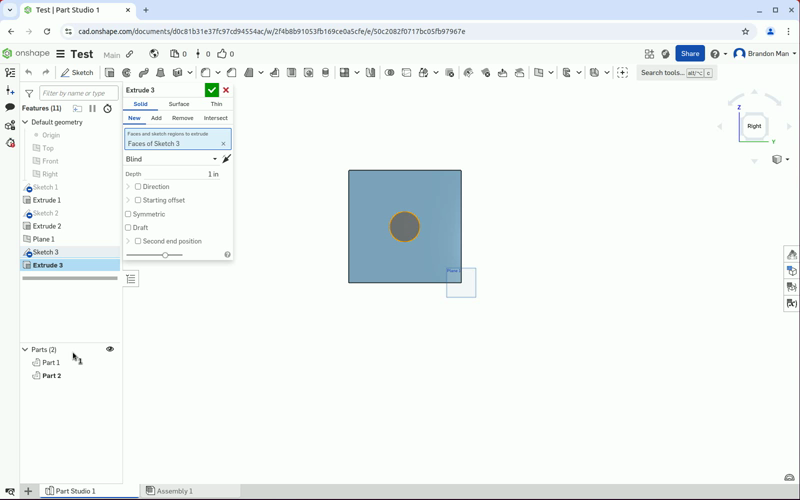
mouse_move(143, 106)
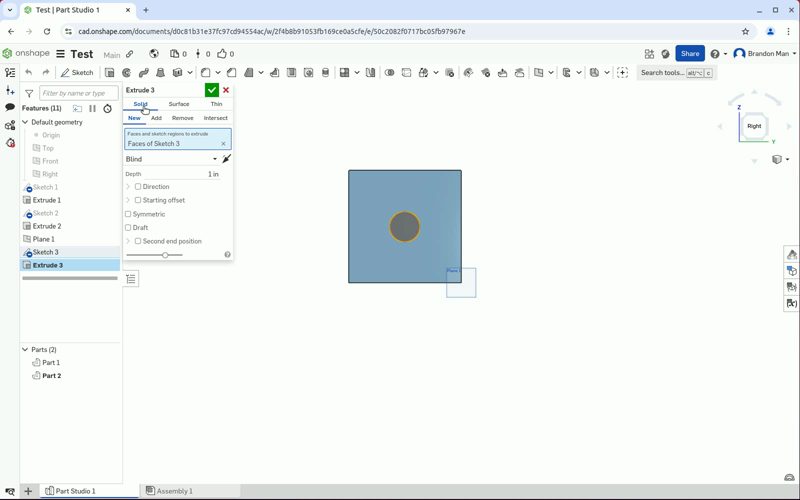
click(143, 106)
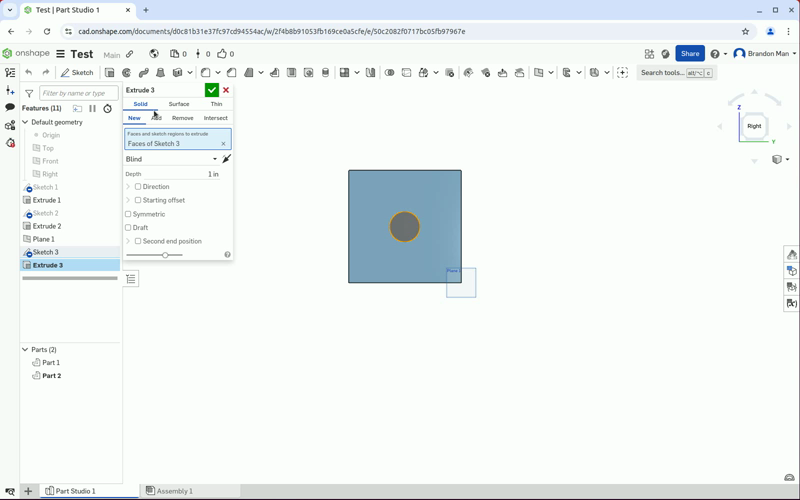
mouse_move(186, 120)
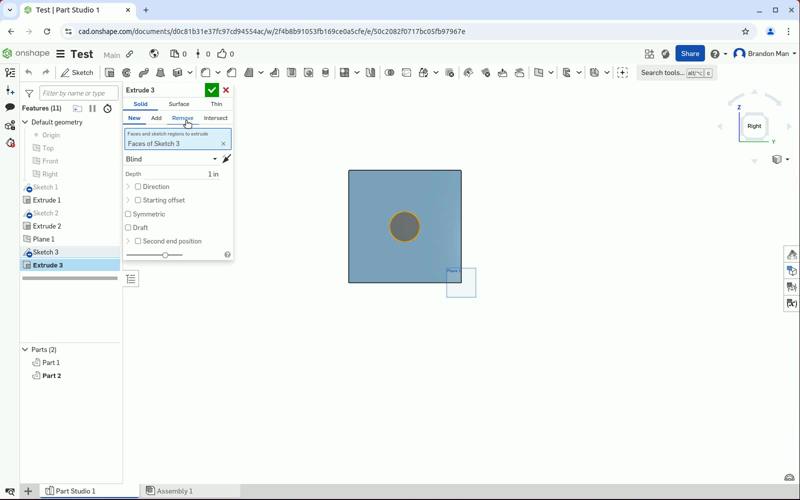
click(186, 120)
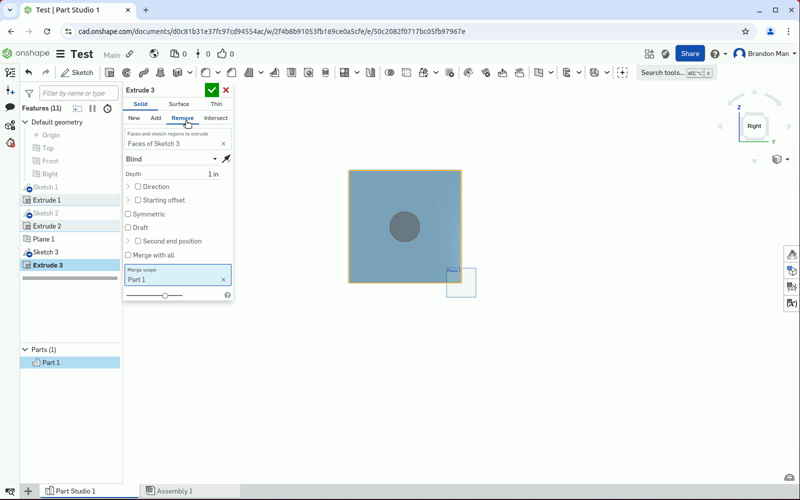
key(tab, 4)
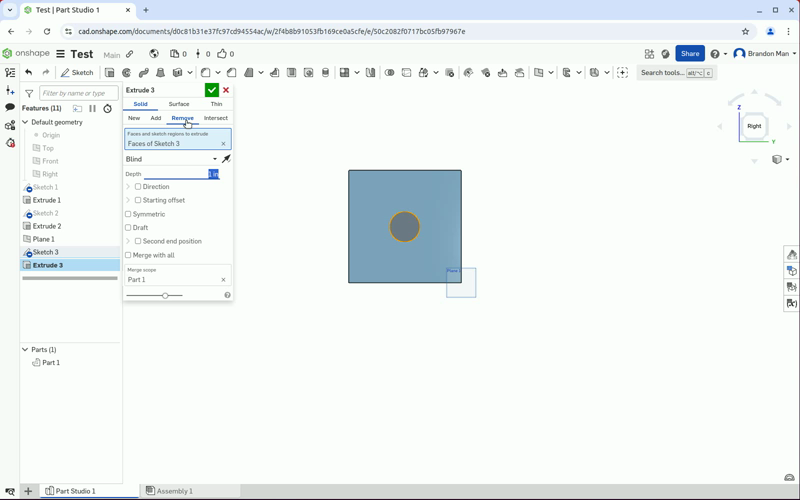
text(5.777)
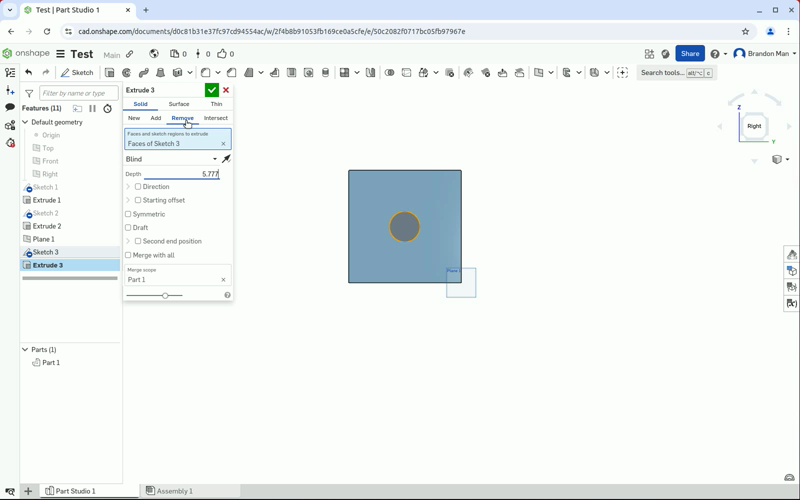
key(tab, 6)
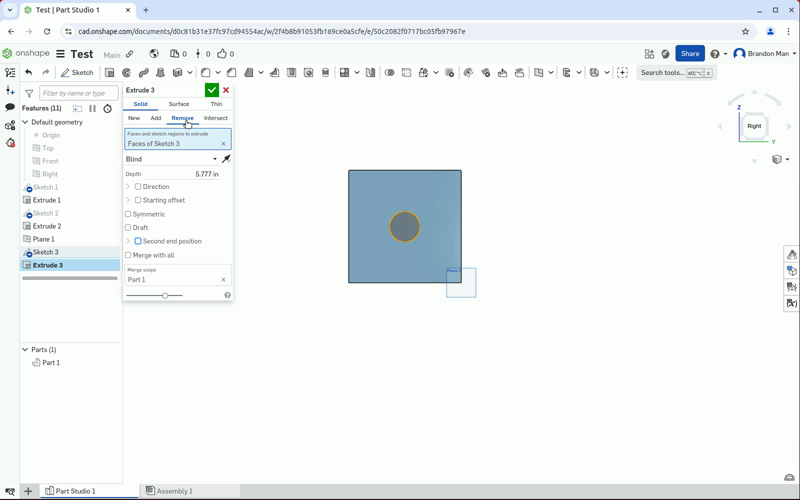
key(space)
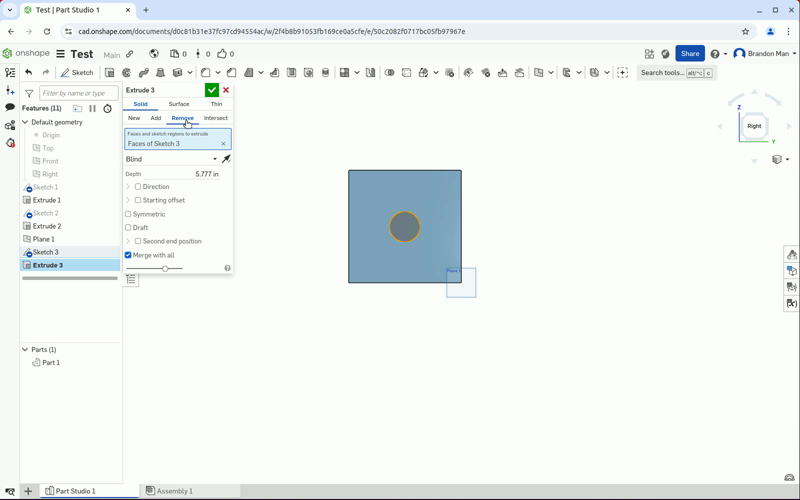
key(enter)
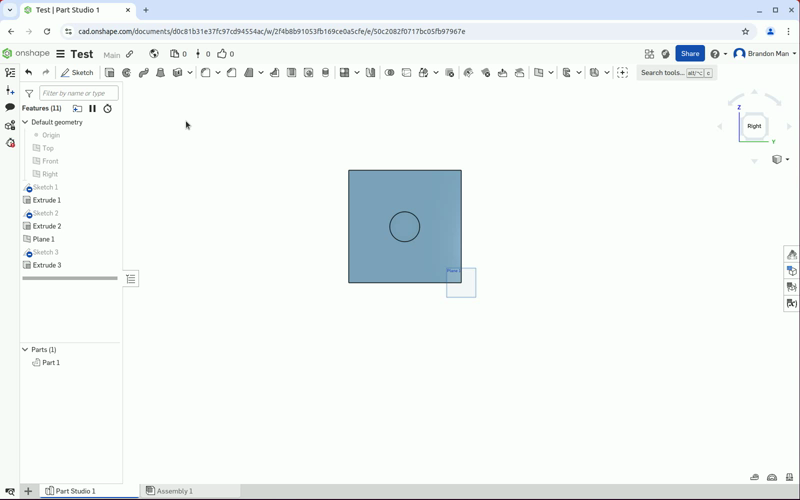
key(shift+h)
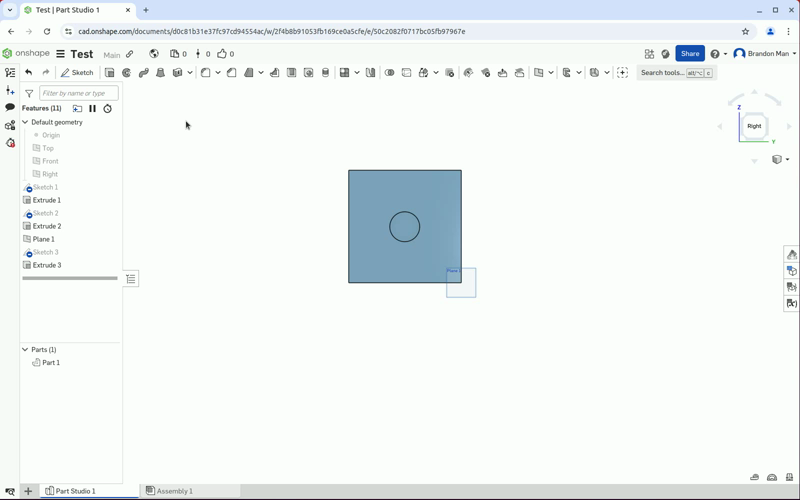
key(shift+h)
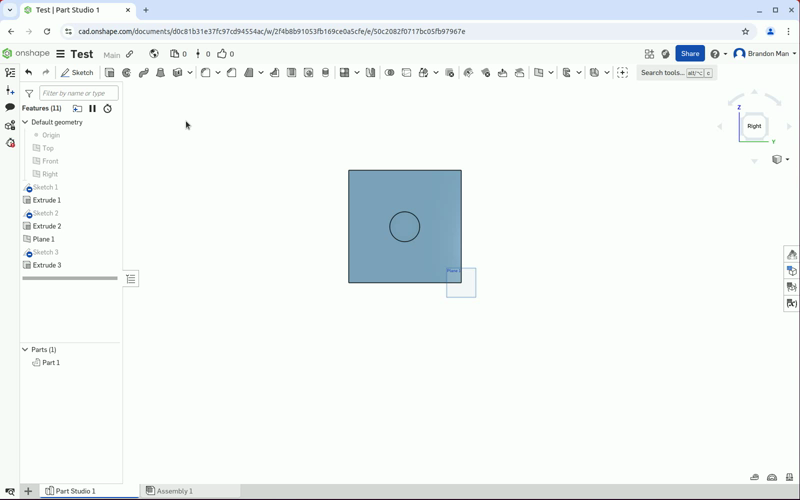
key(shift+7)
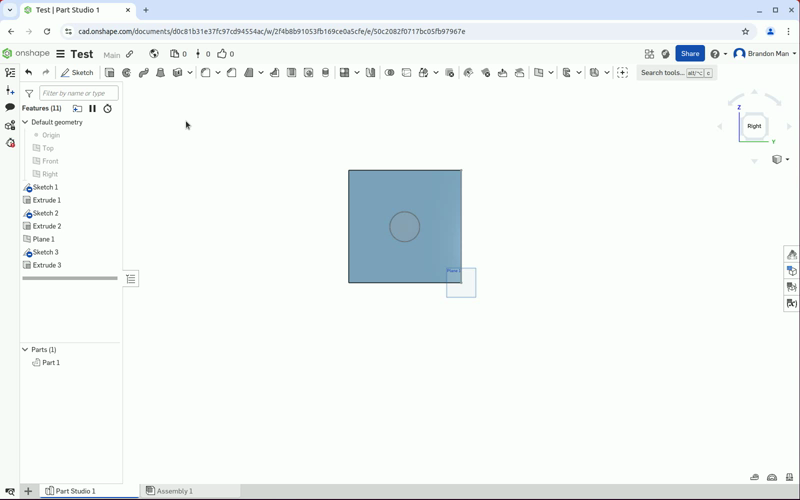
key(right, 2)
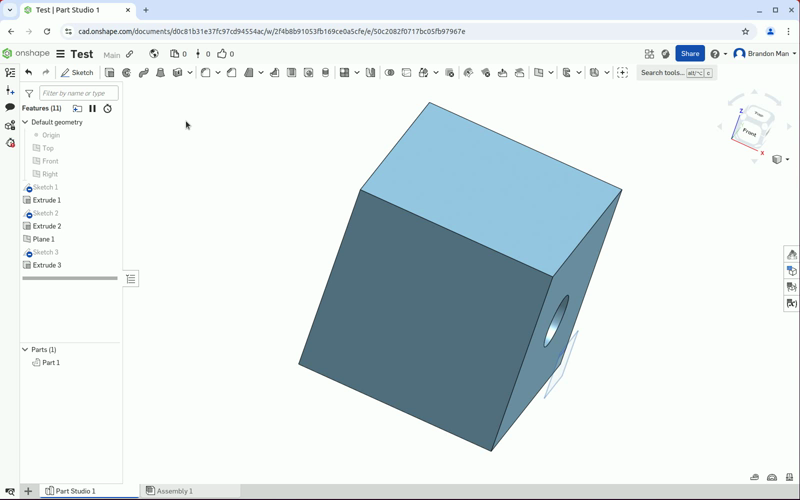
key(down, 2)
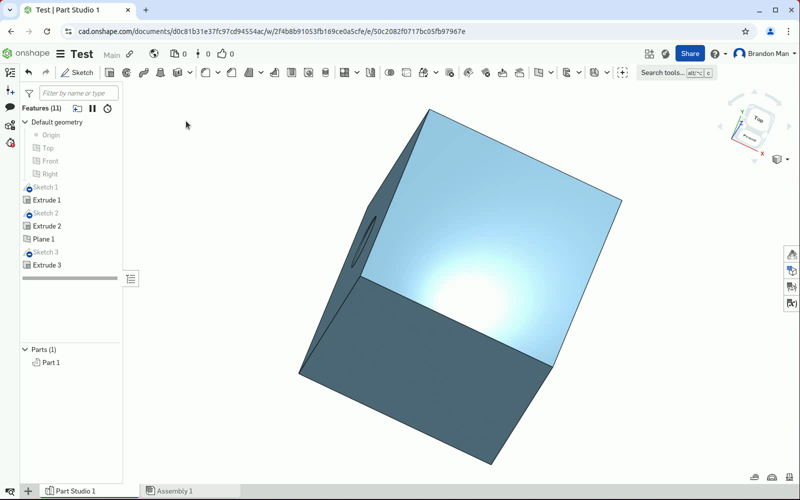
key(up, 2)
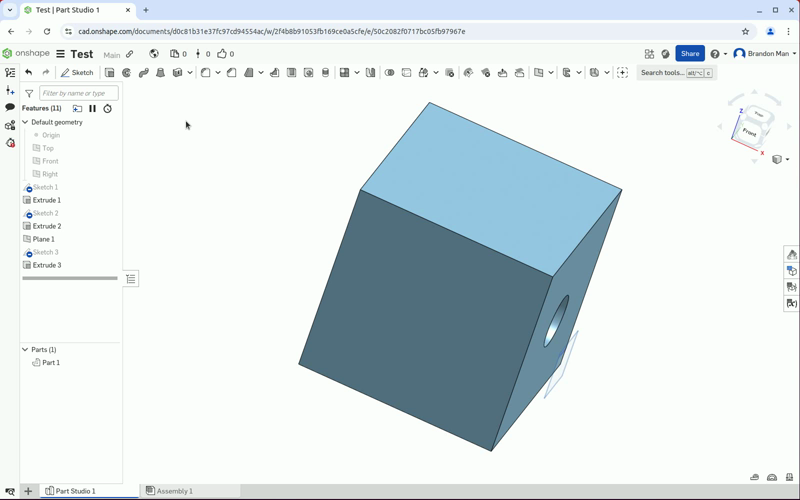
key(left, 2)
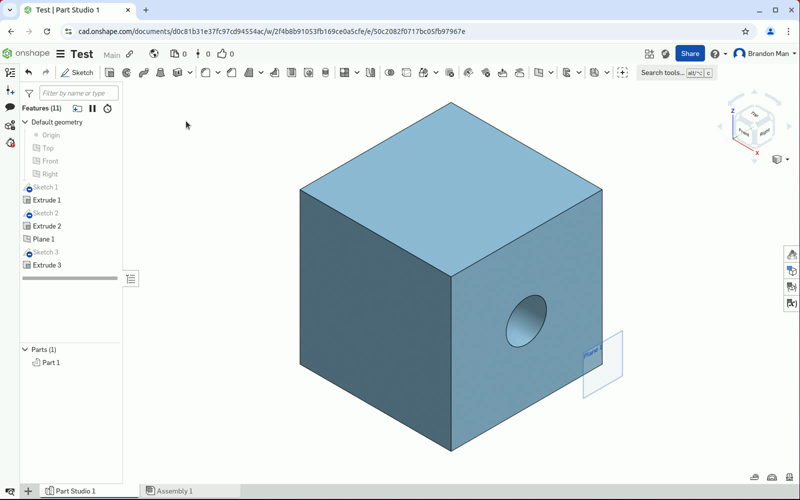
mouse_move(73, 189)
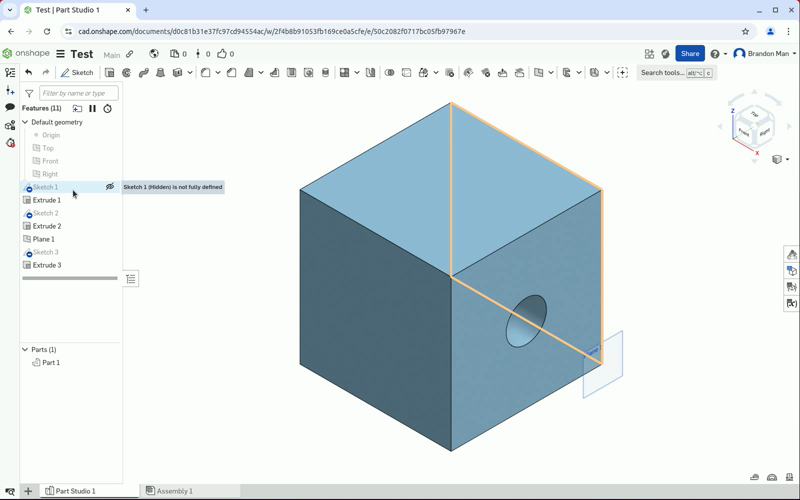
click(73, 189)